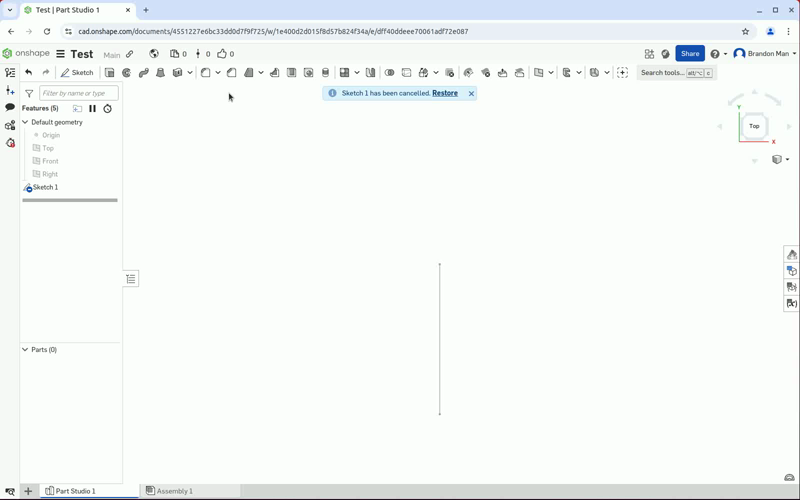
key(shift+h)
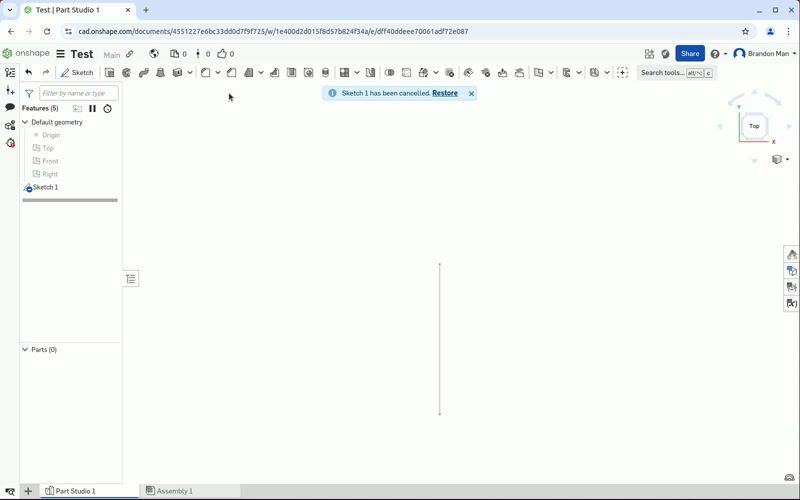
key(shift+s)
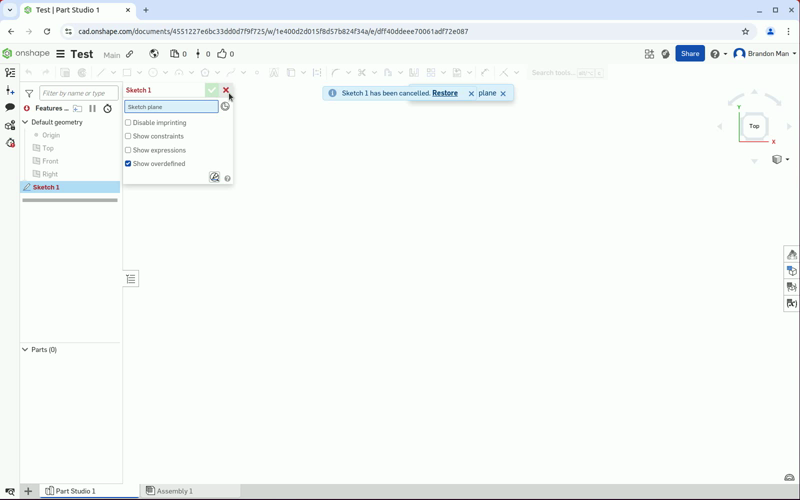
mouse_move(73, 150)
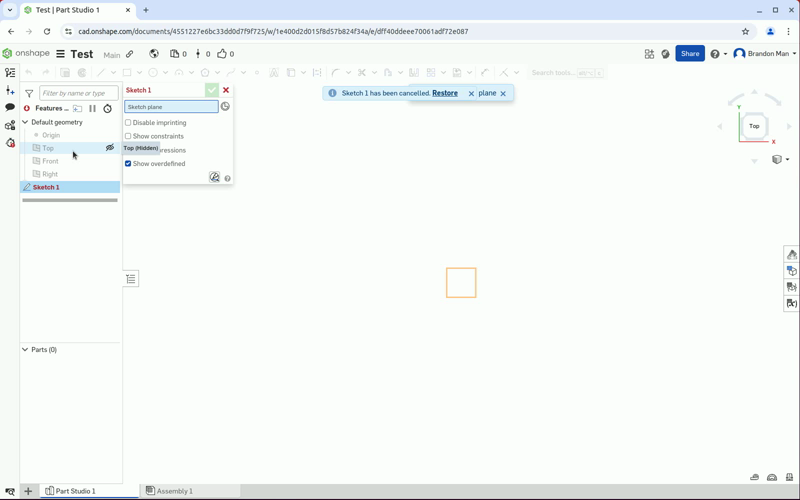
click(73, 150)
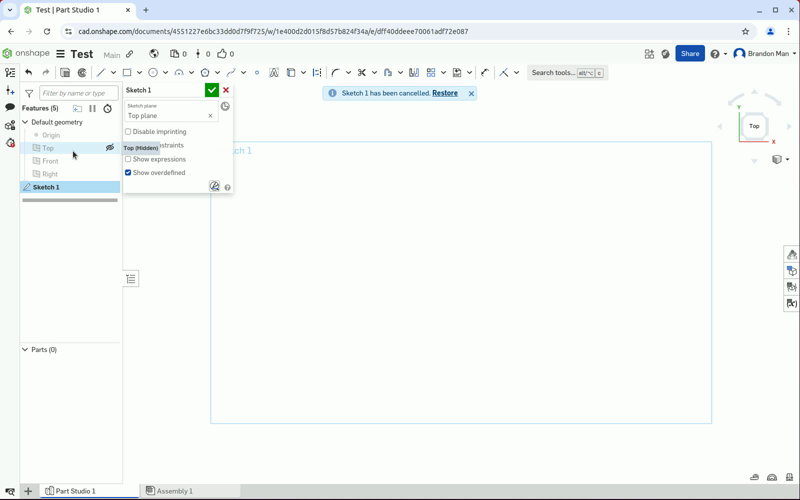
mouse_move(73, 352)
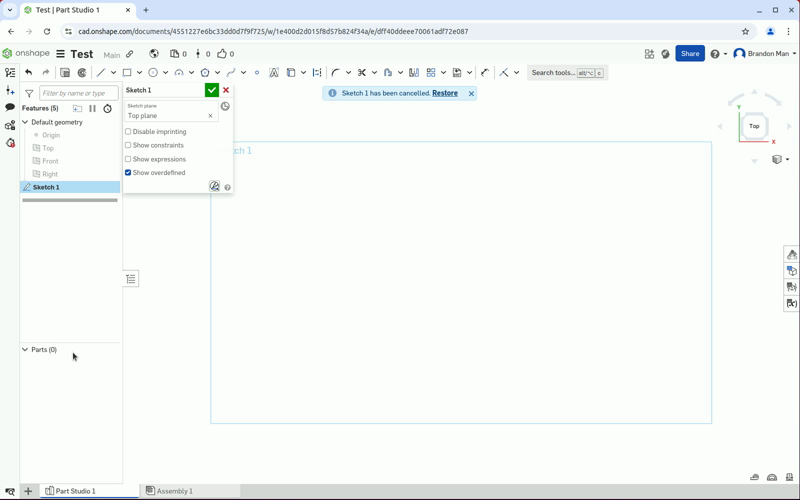
key(y)
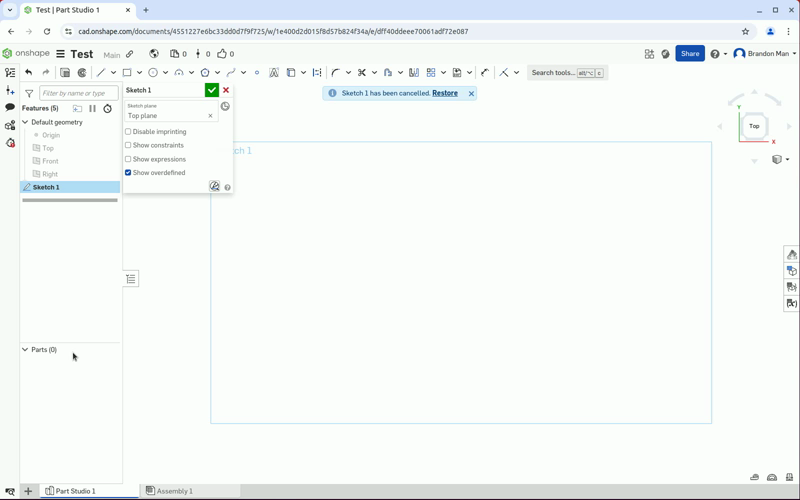
key(l)
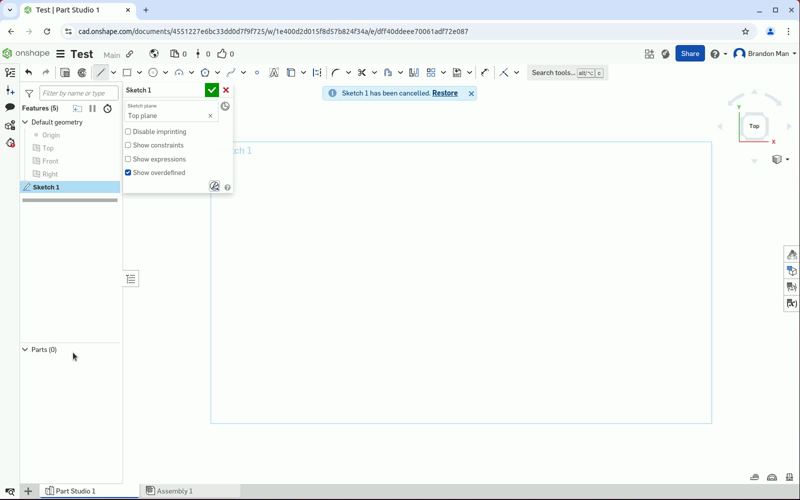
key_down(shift)
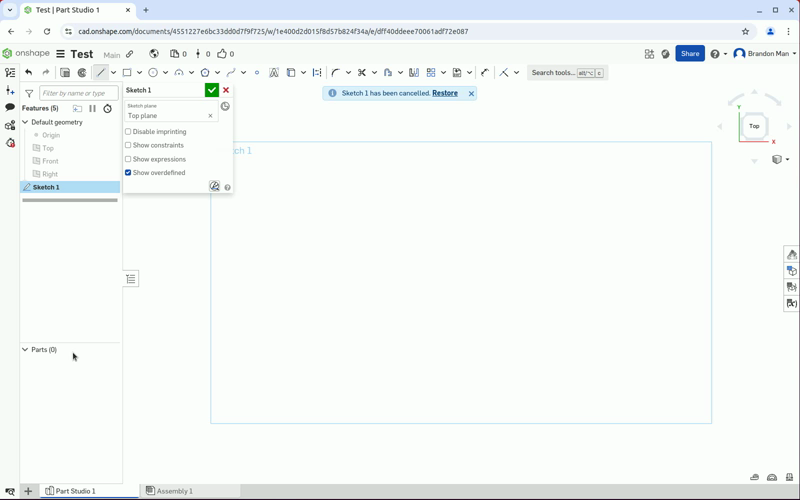
mouse_move(460, 357)
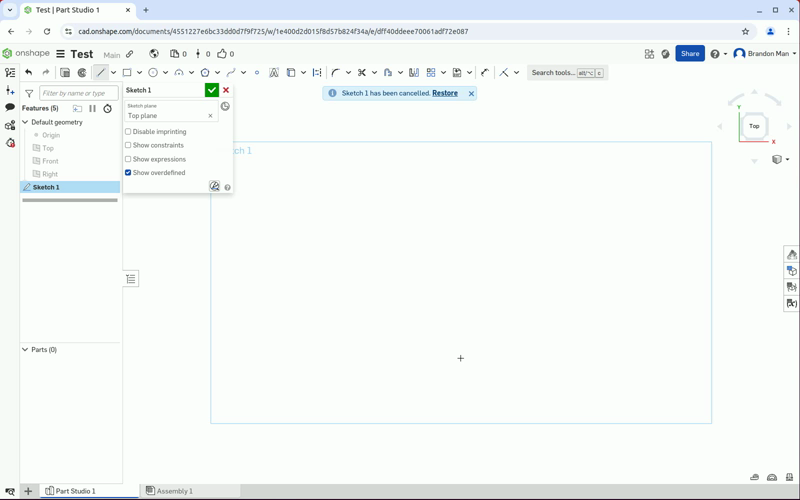
click(460, 357)
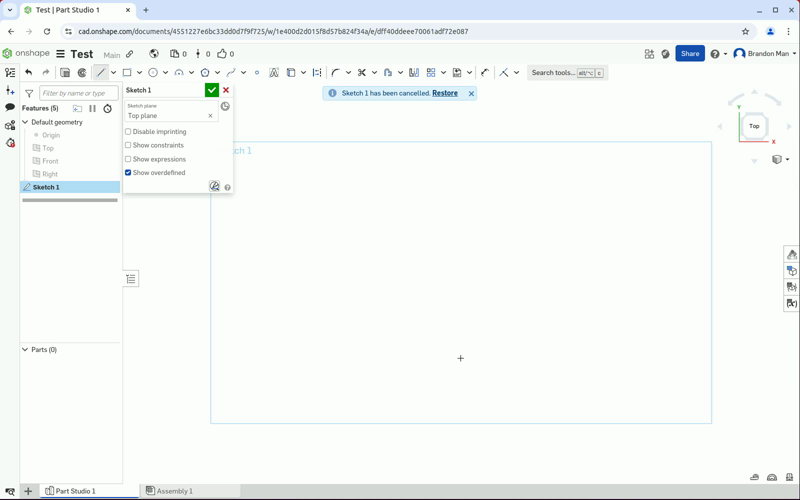
key_up(shift)
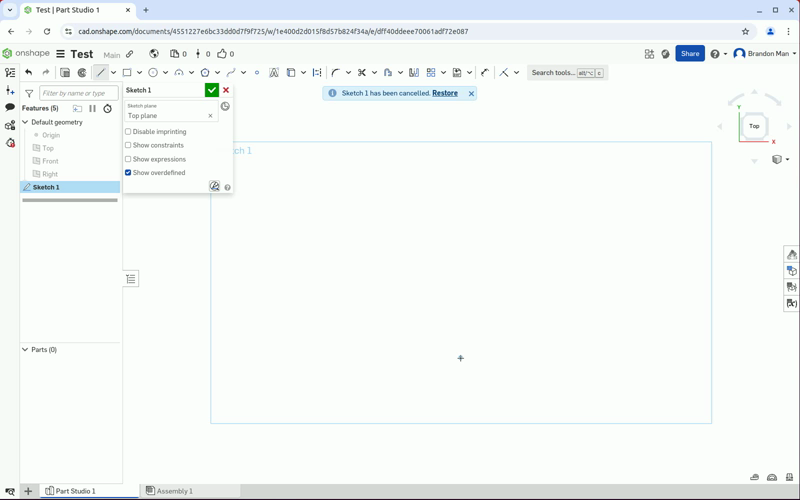
key_down(shift)
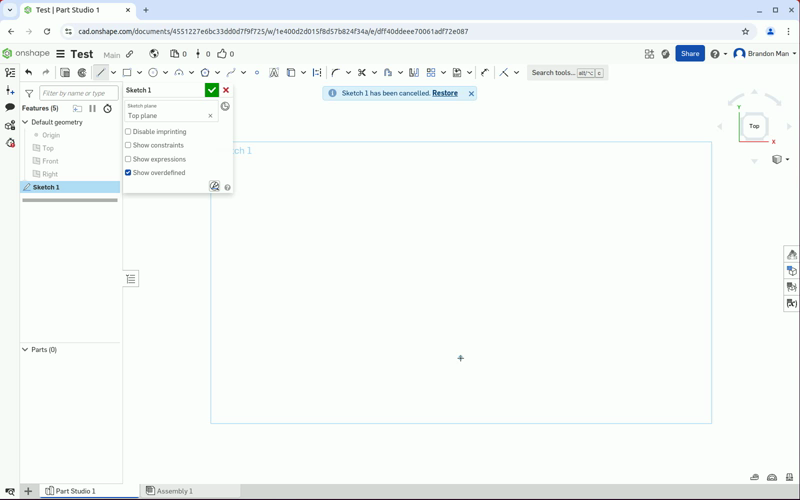
mouse_move(536, 357)
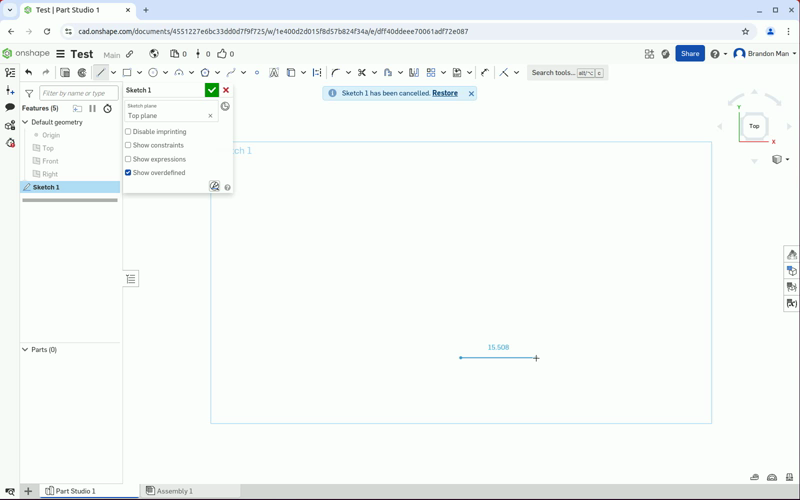
click(536, 357)
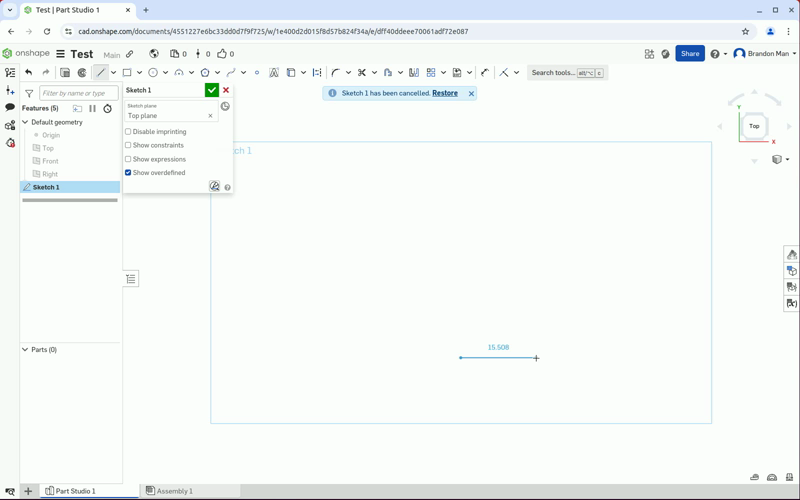
key_up(shift)
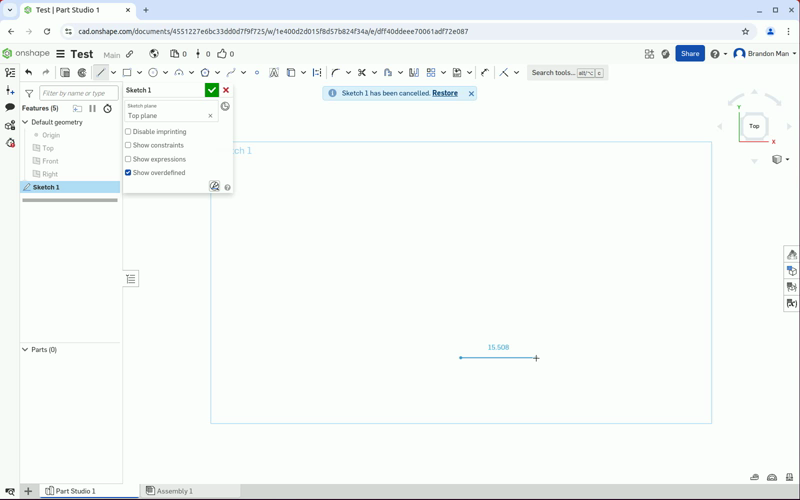
key_down(shift)
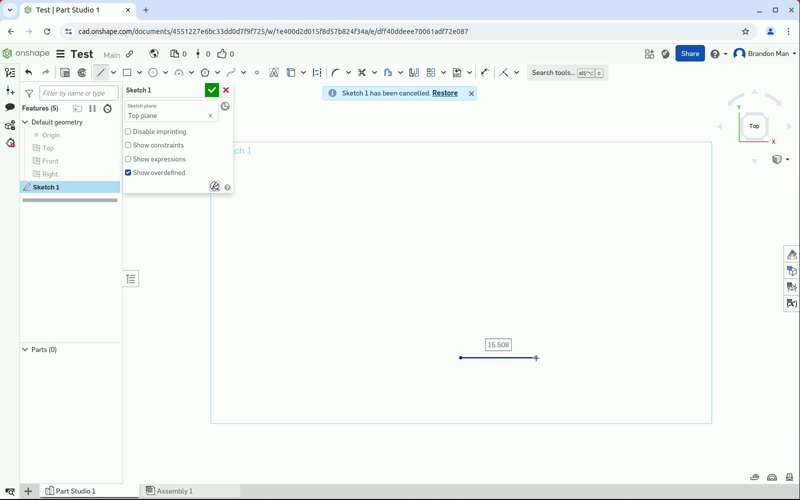
mouse_move(536, 282)
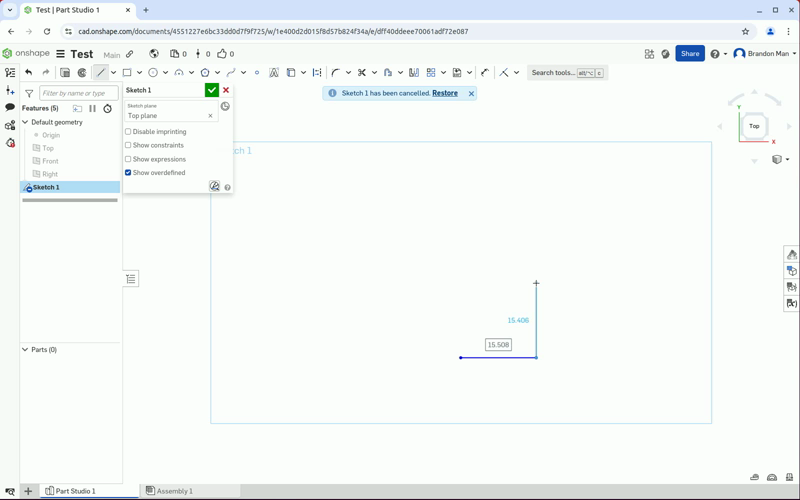
click(536, 282)
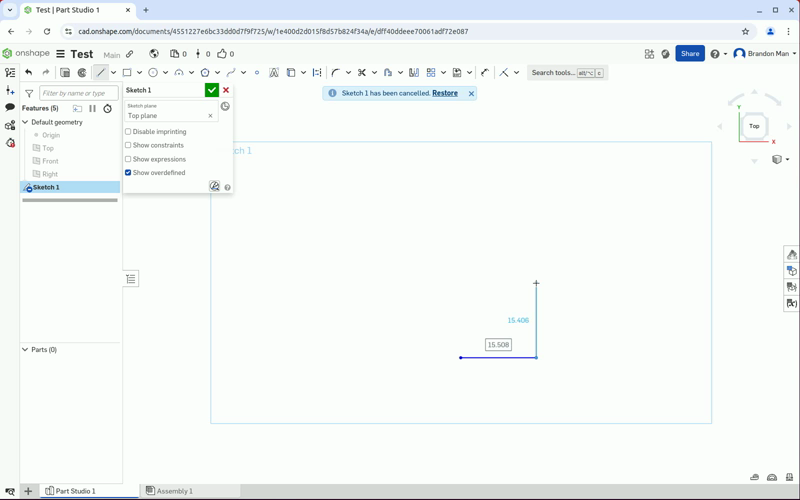
key_up(shift)
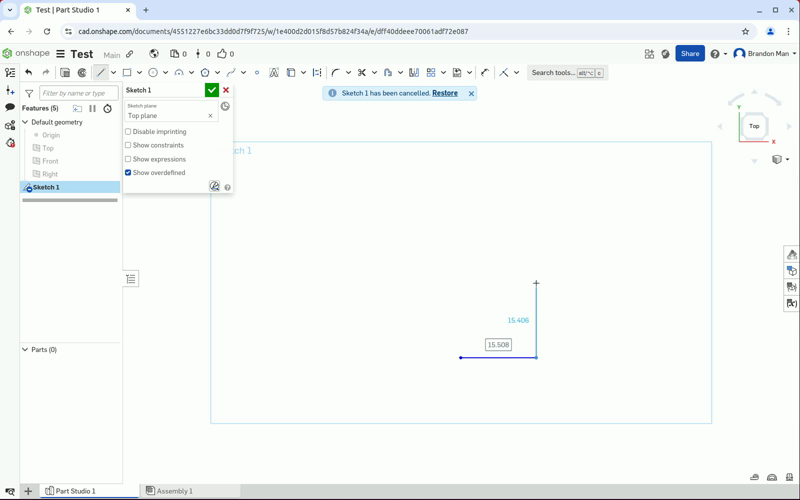
key_down(shift)
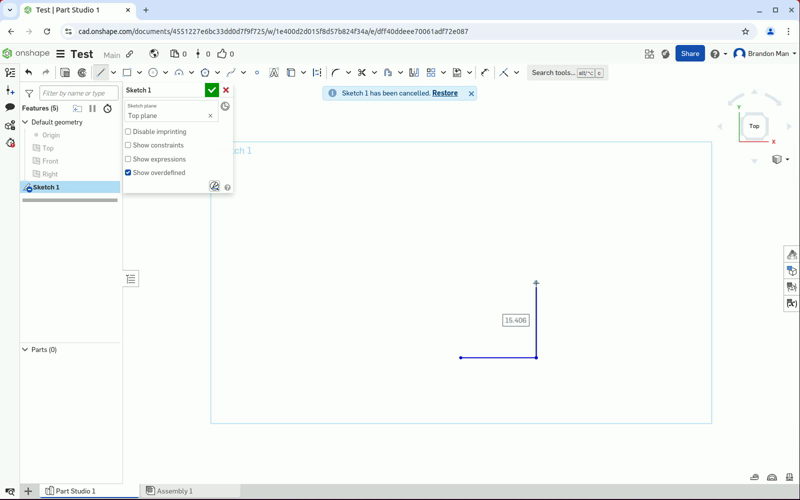
mouse_move(460, 282)
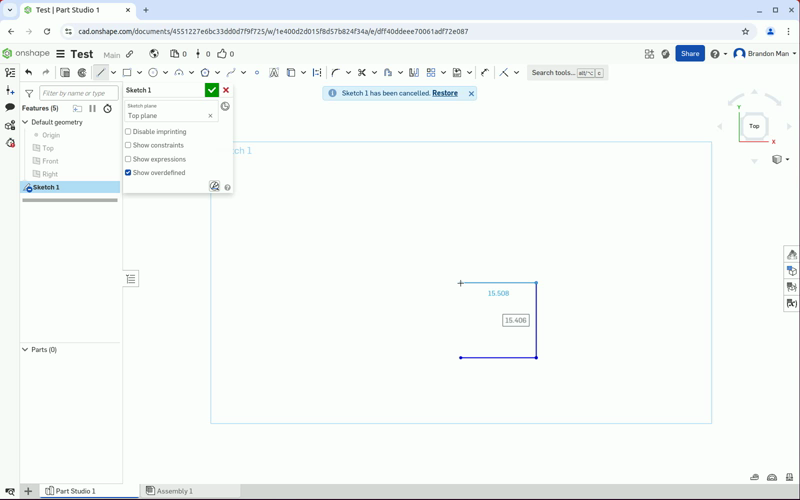
click(460, 282)
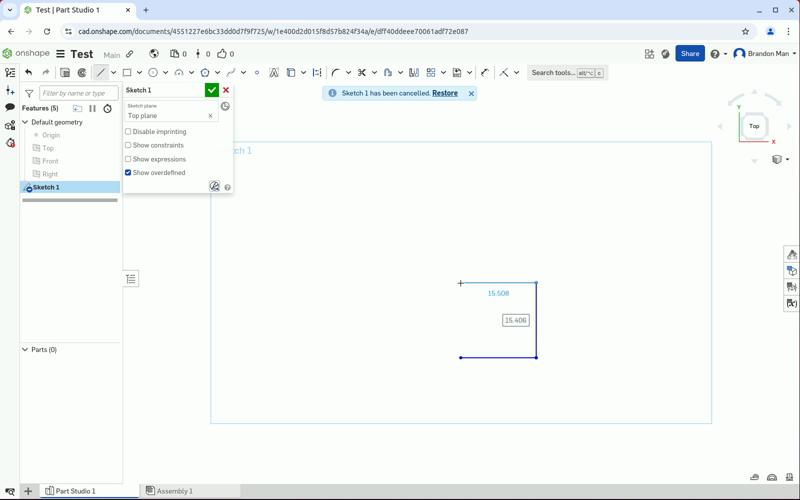
key_up(shift)
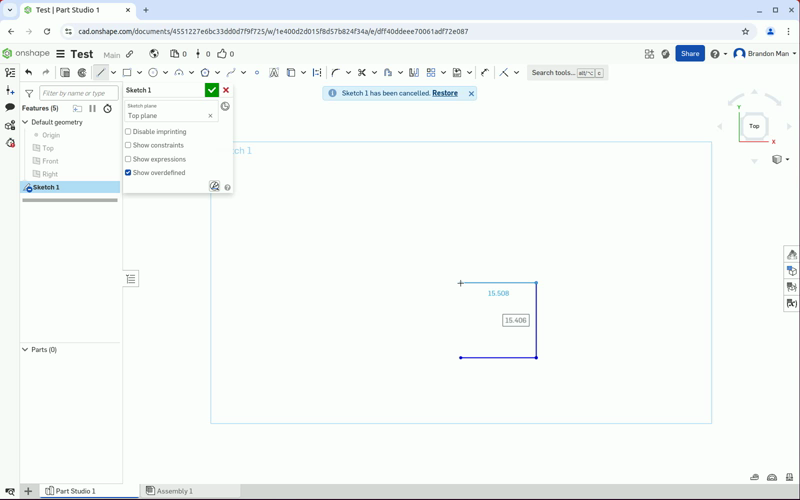
key_down(shift)
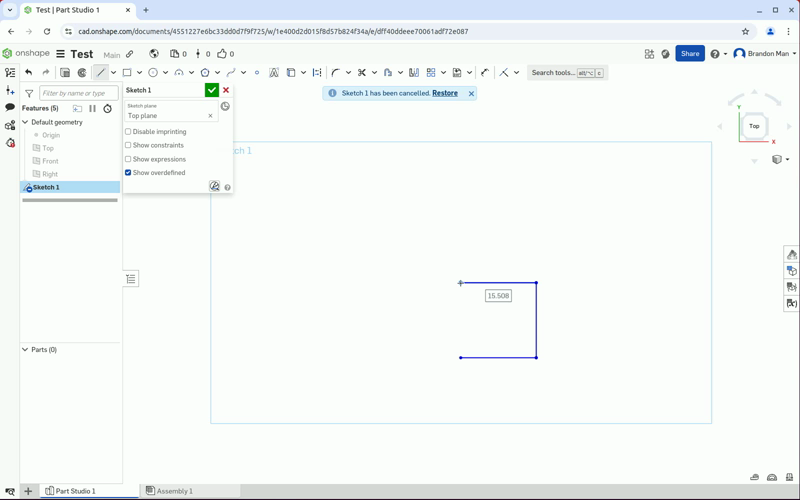
mouse_move(460, 357)
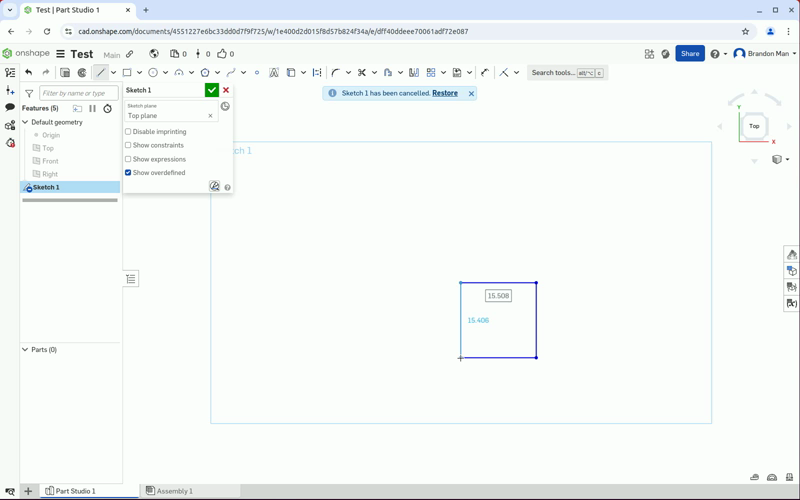
key_up(shift)
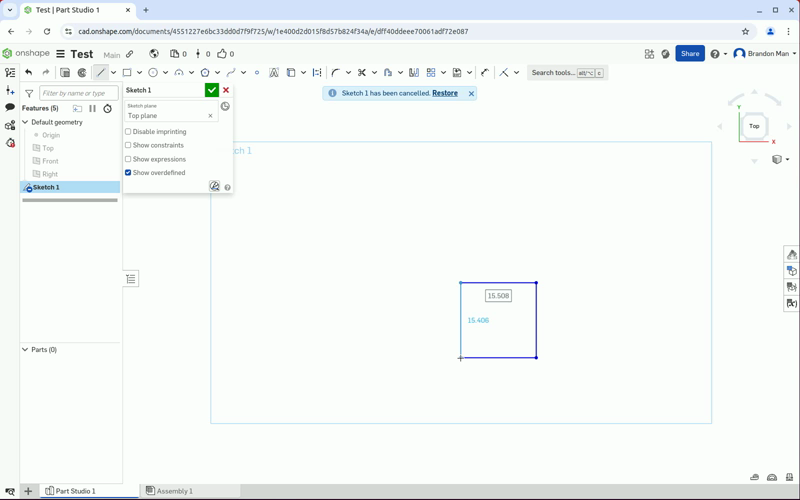
click(460, 357)
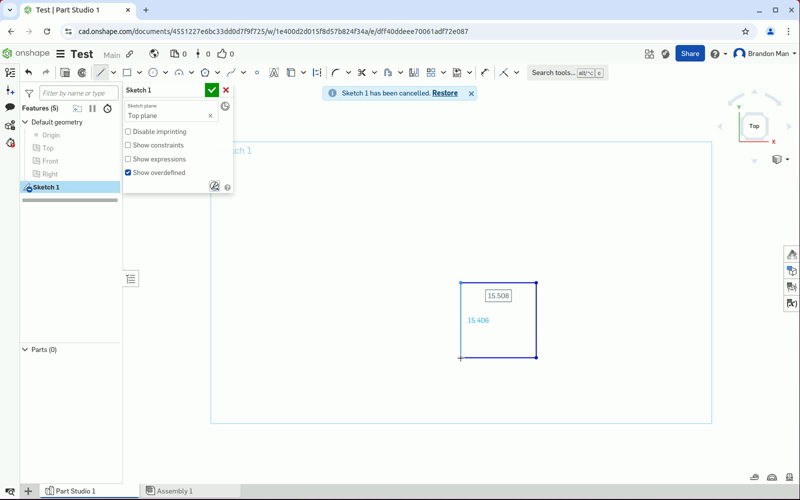
key(esc)
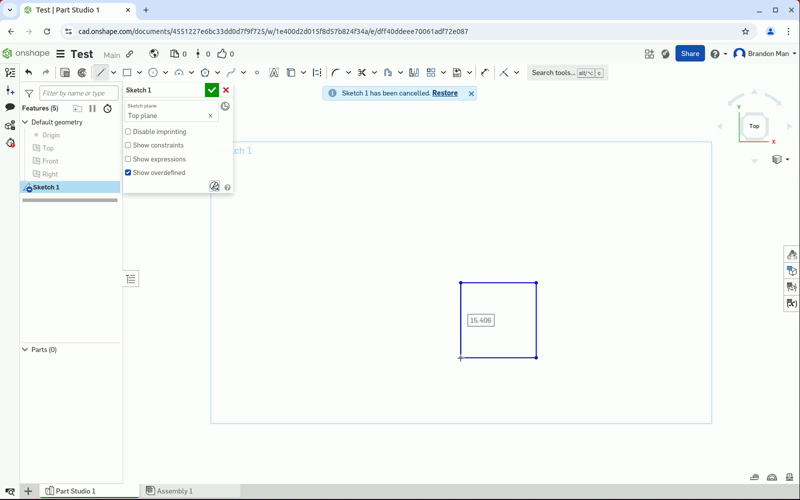
mouse_move(482, 312)
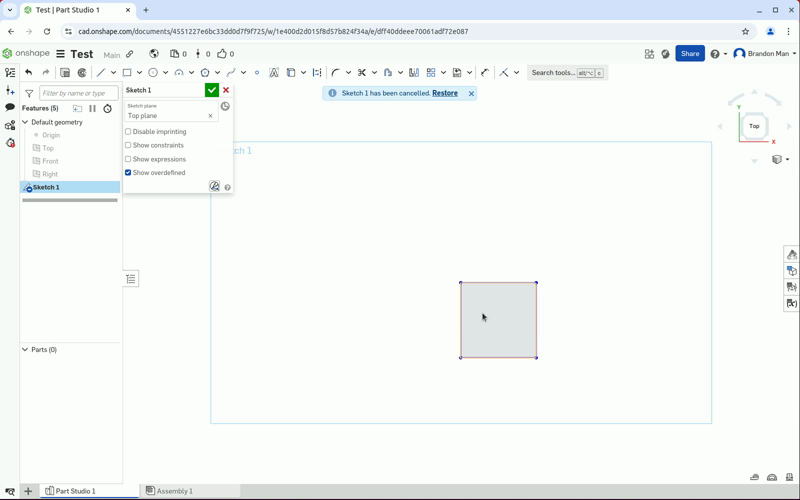
click(482, 312)
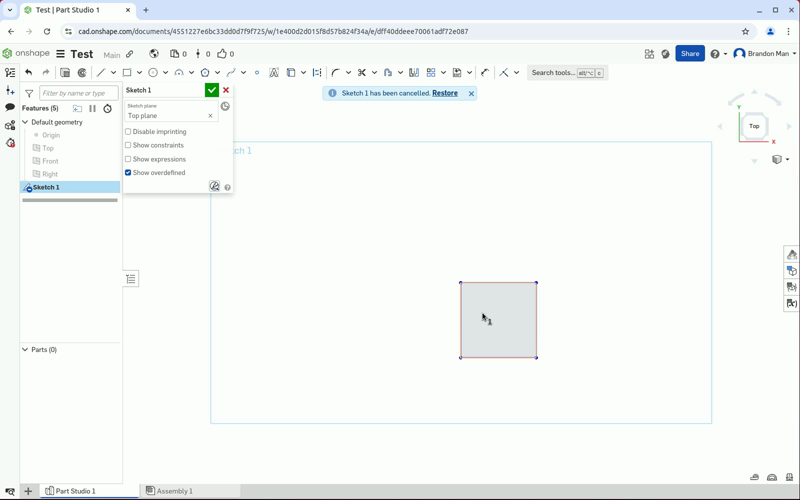
mouse_move(73, 352)
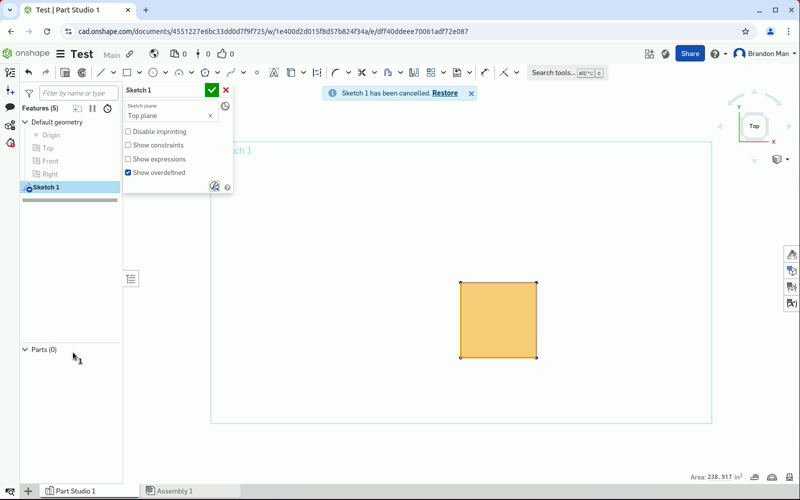
key(shift+y)
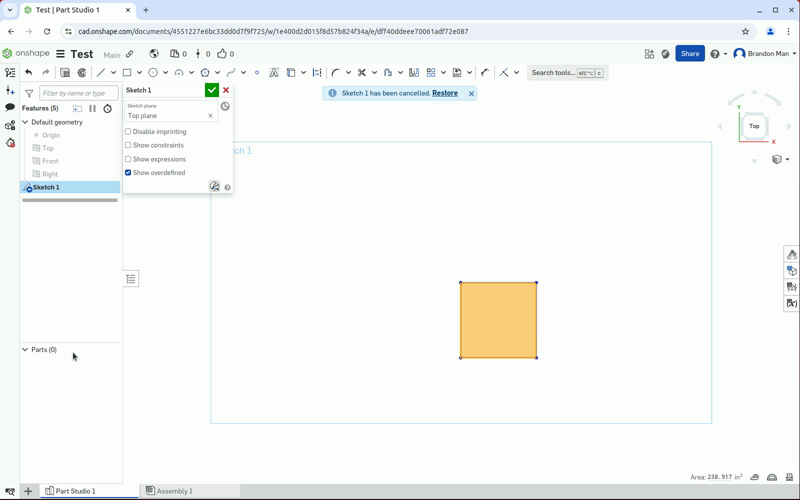
key(shift+e)
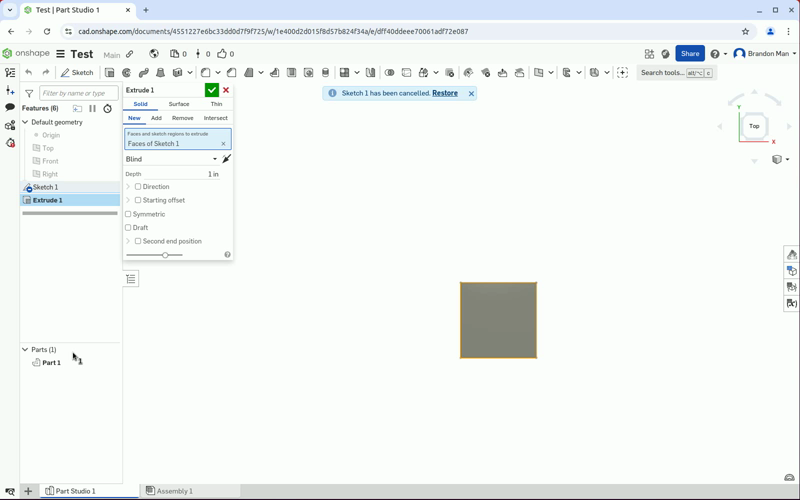
mouse_move(143, 106)
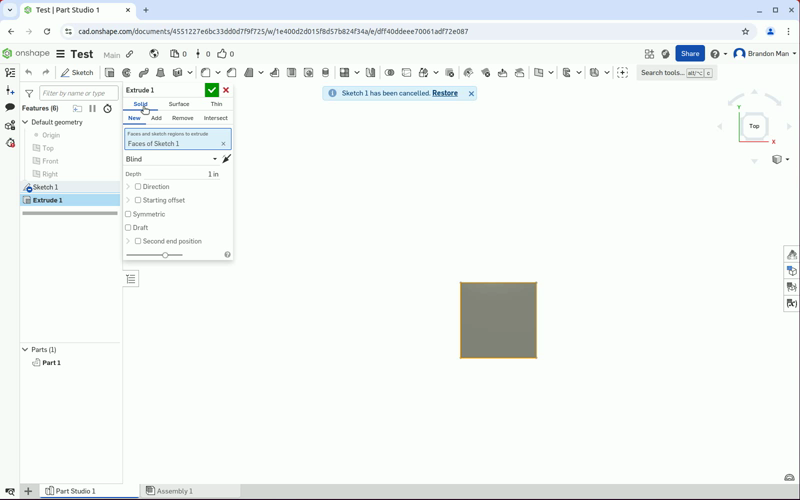
click(143, 106)
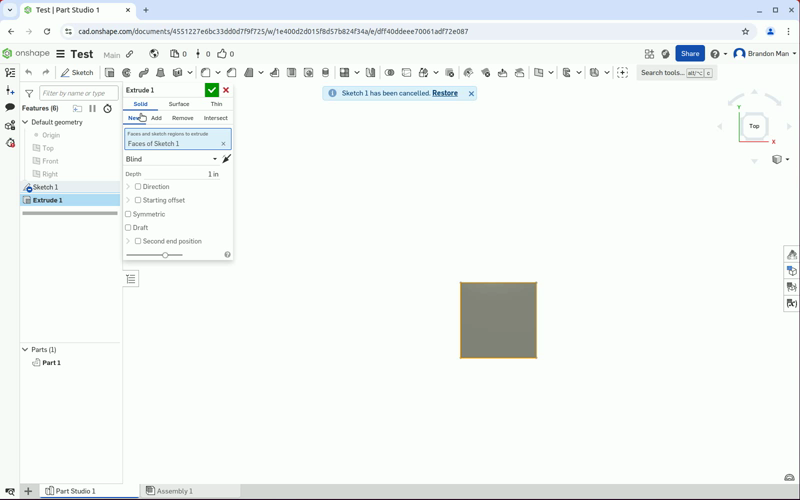
mouse_move(137, 120)
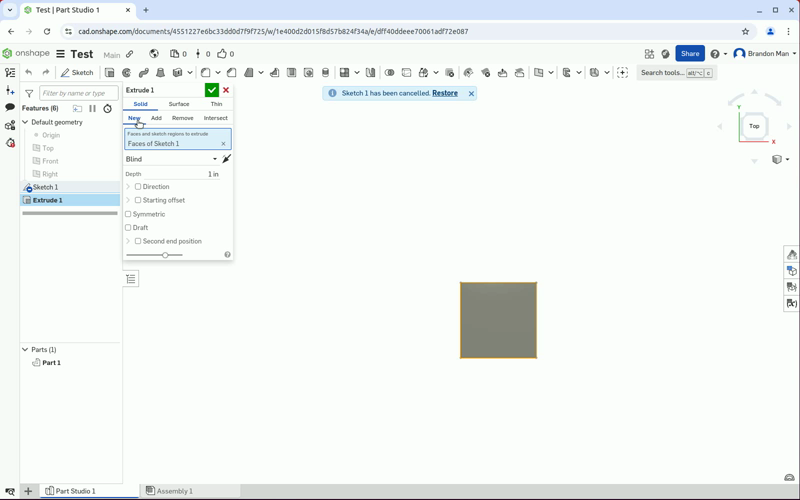
click(137, 120)
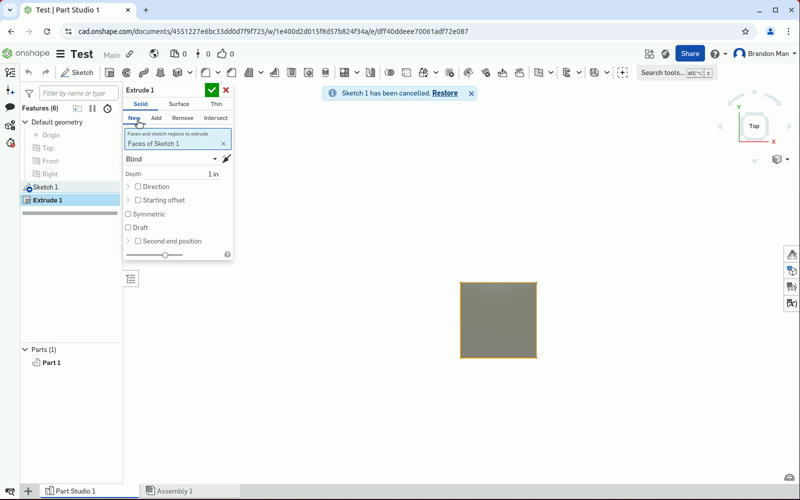
key(tab, 4)
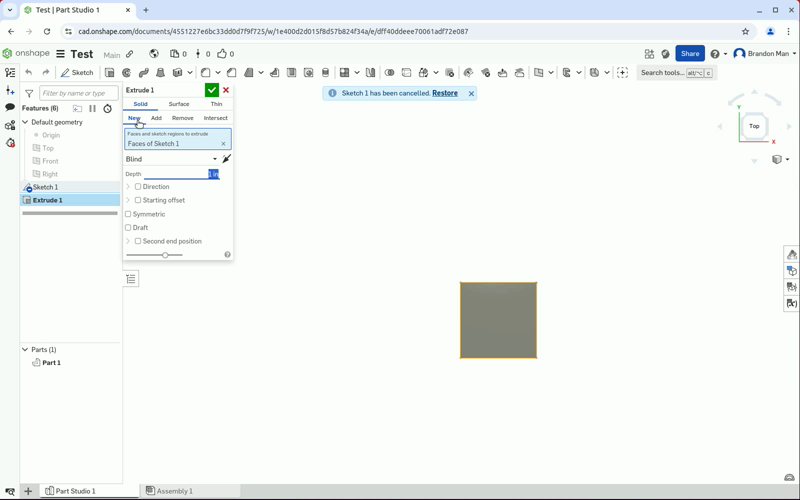
text(0.722)
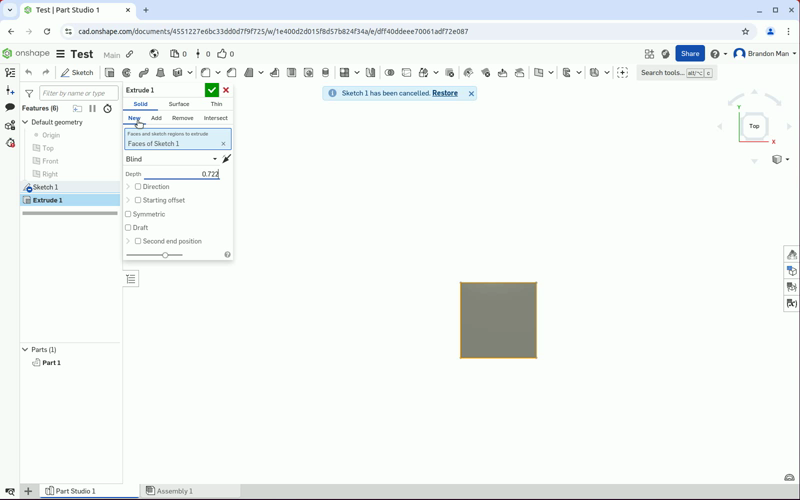
key(enter)
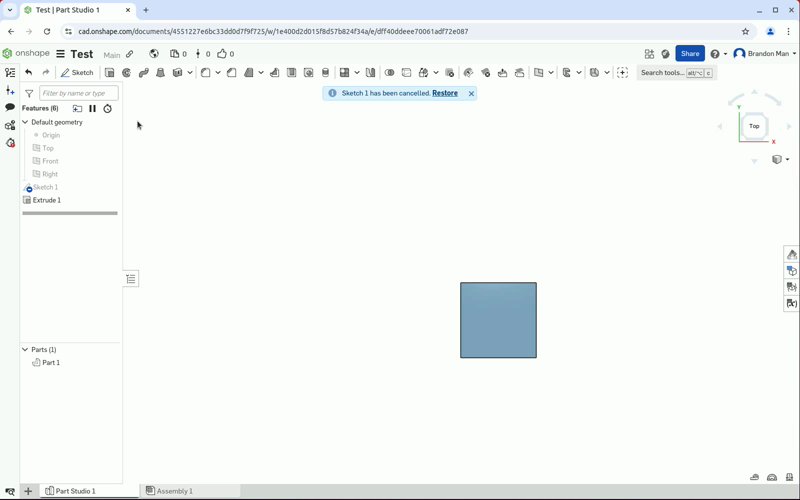
key(shift+h)
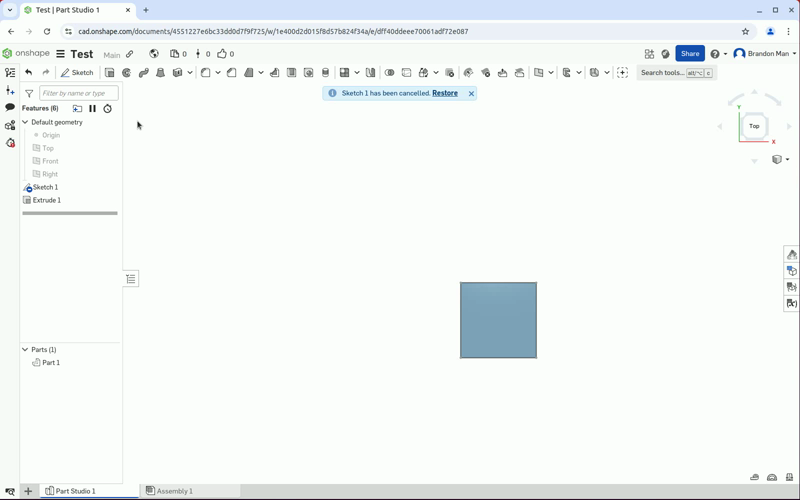
key(shift+h)
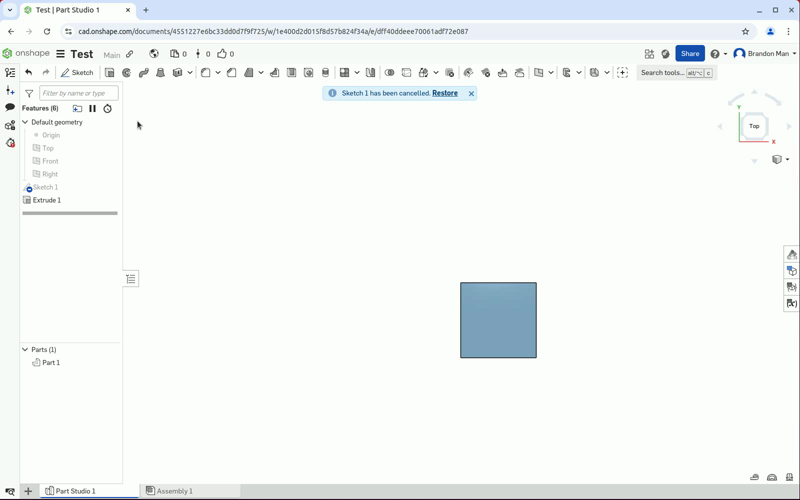
mouse_move(73, 189)
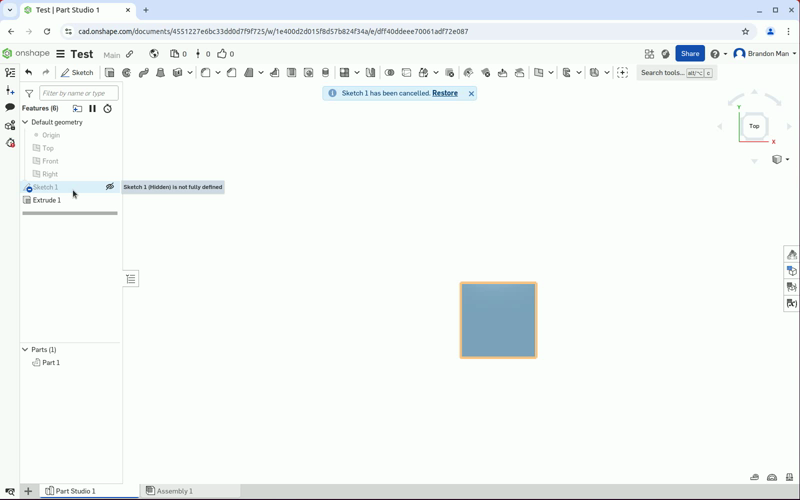
click(73, 189)
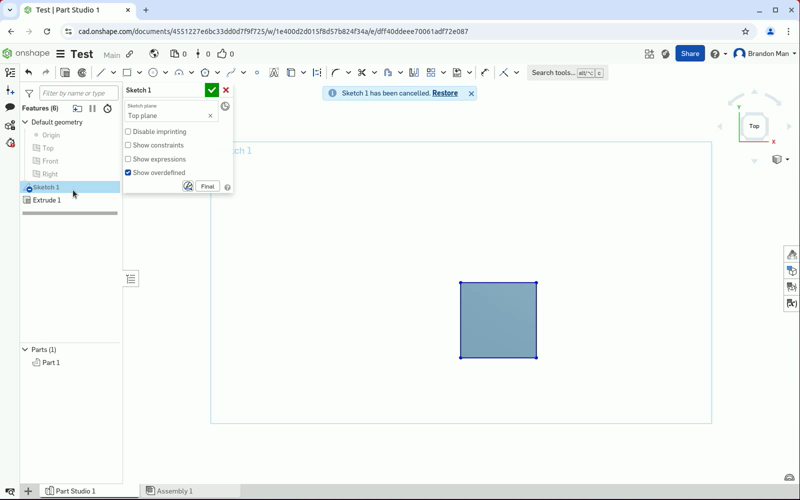
mouse_move(229, 92)
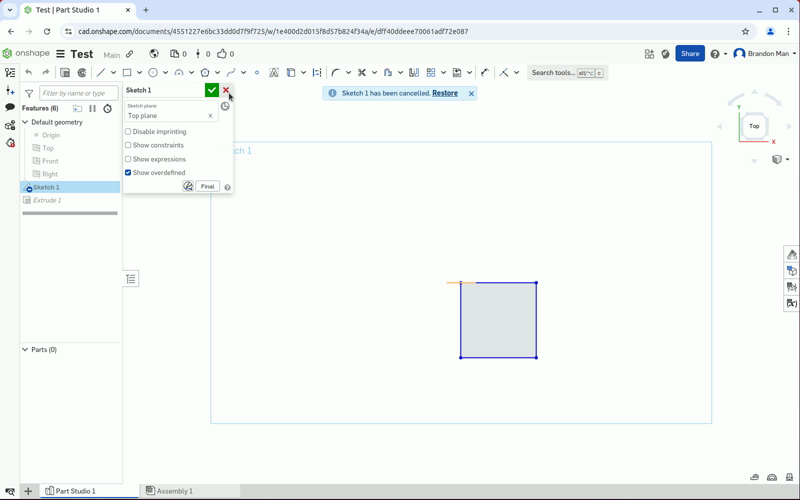
click(229, 92)
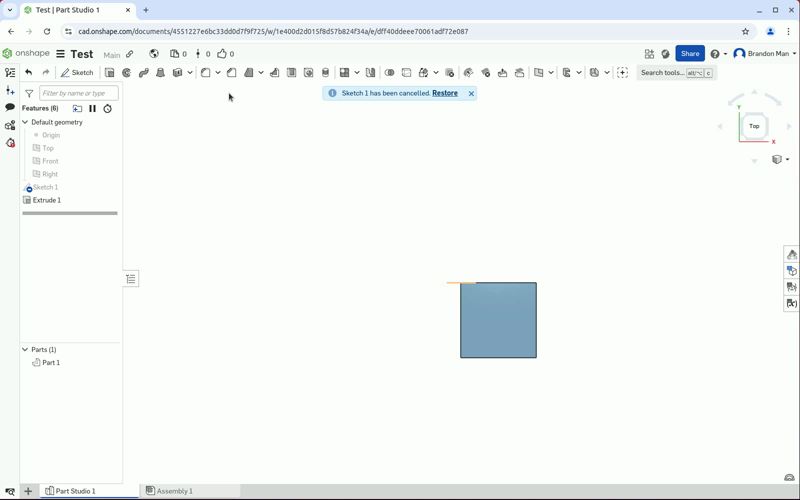
mouse_move(541, 75)
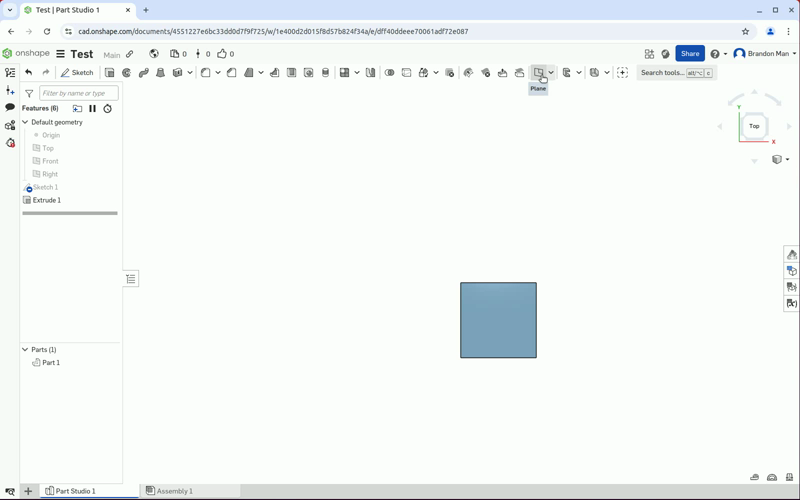
click(541, 75)
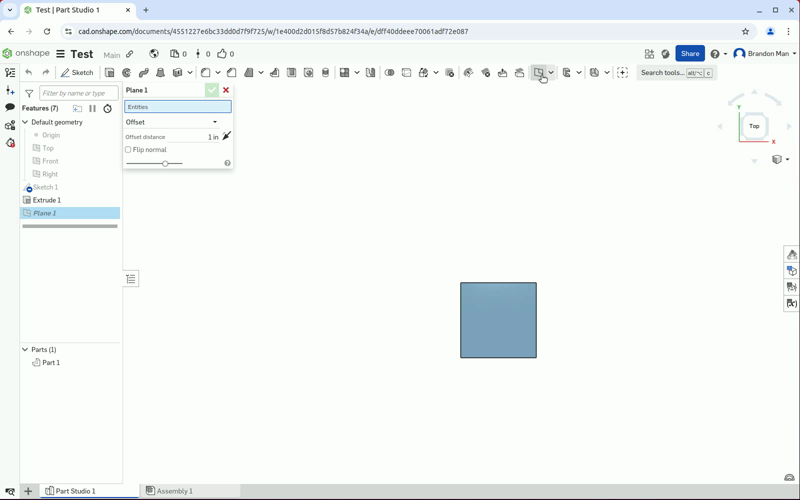
mouse_move(73, 150)
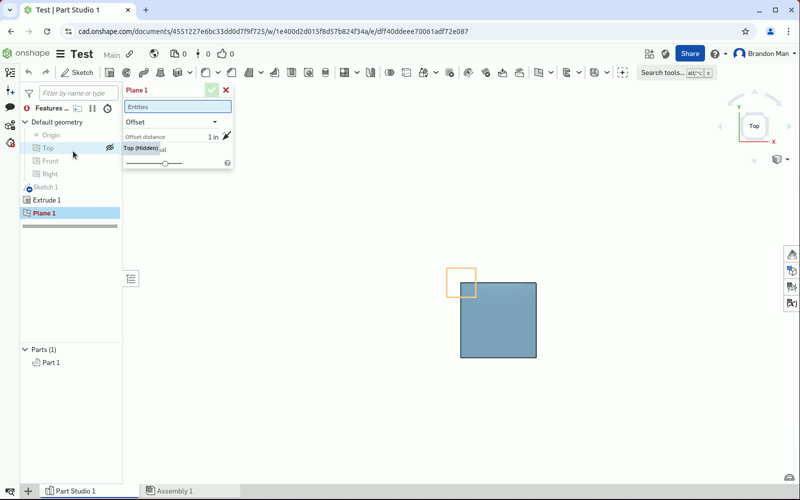
click(73, 150)
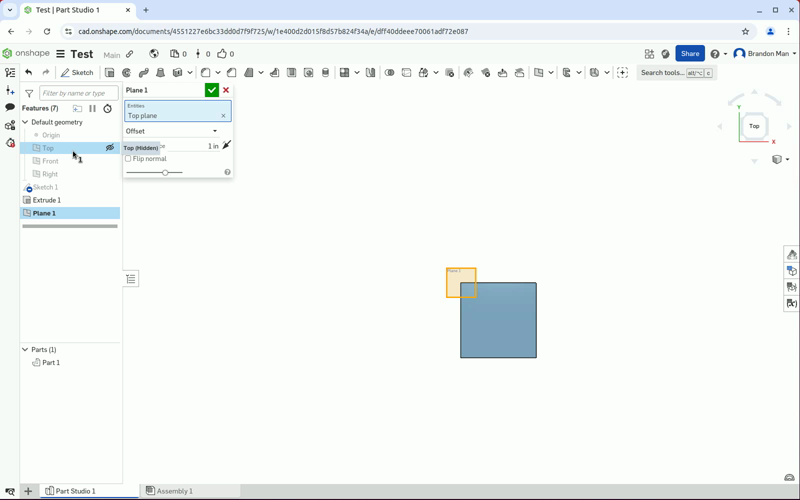
key(tab, 2)
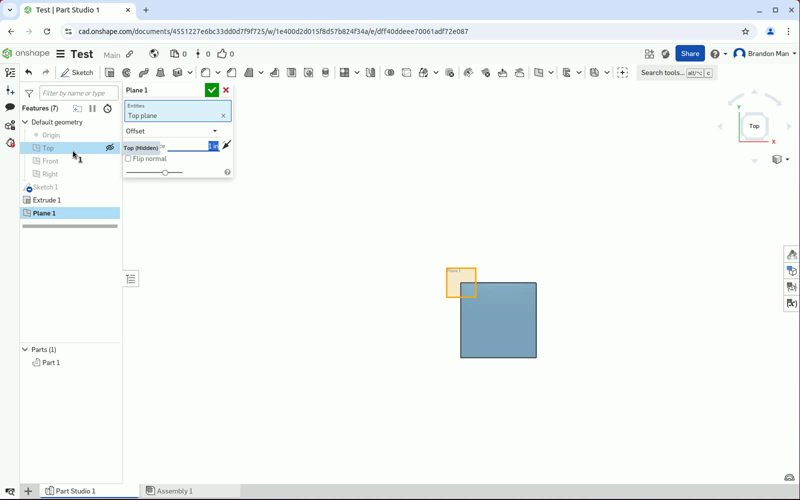
text(0.709)
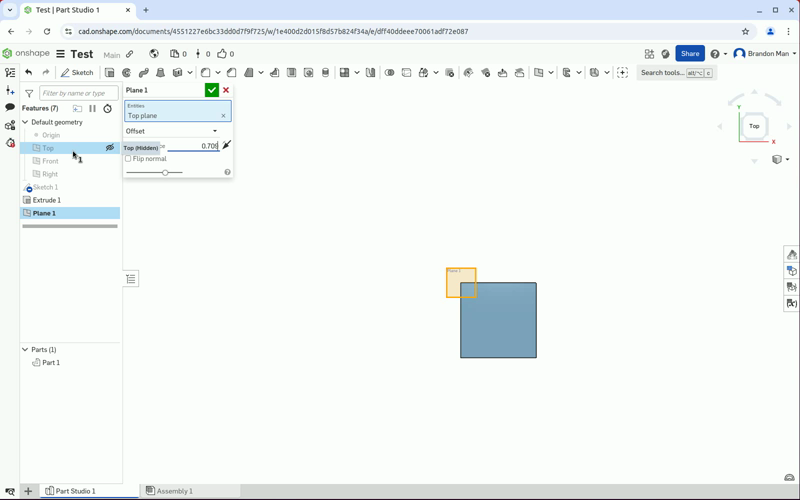
key(enter, 2)
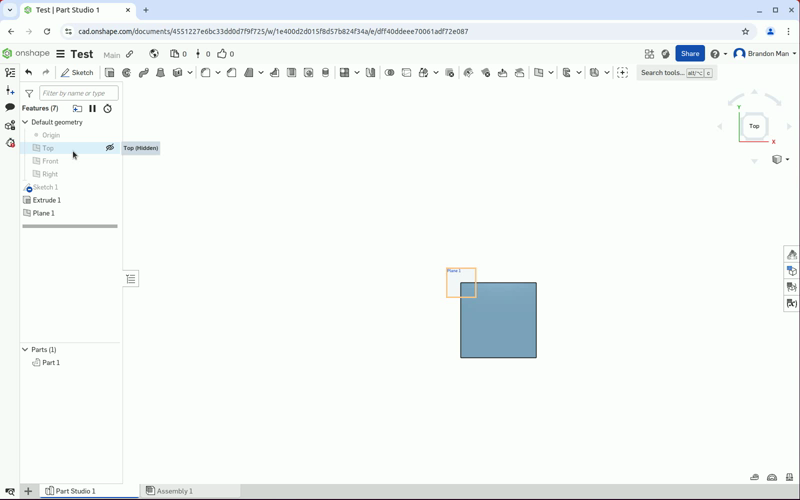
key(shift+s)
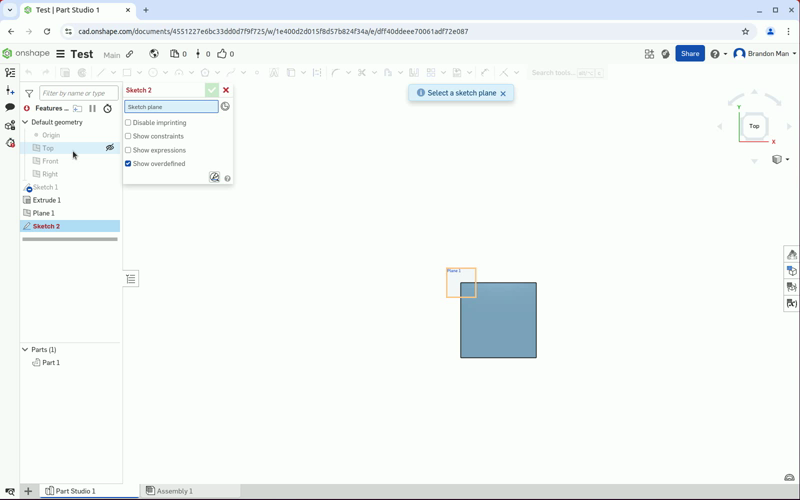
mouse_move(73, 215)
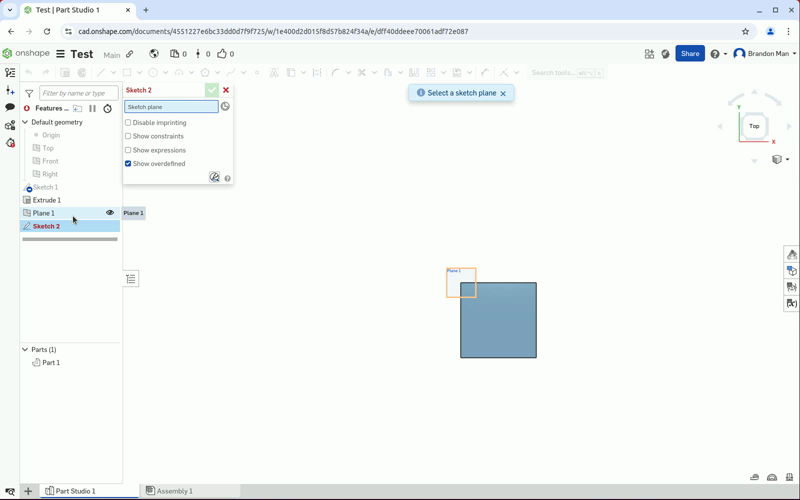
click(73, 215)
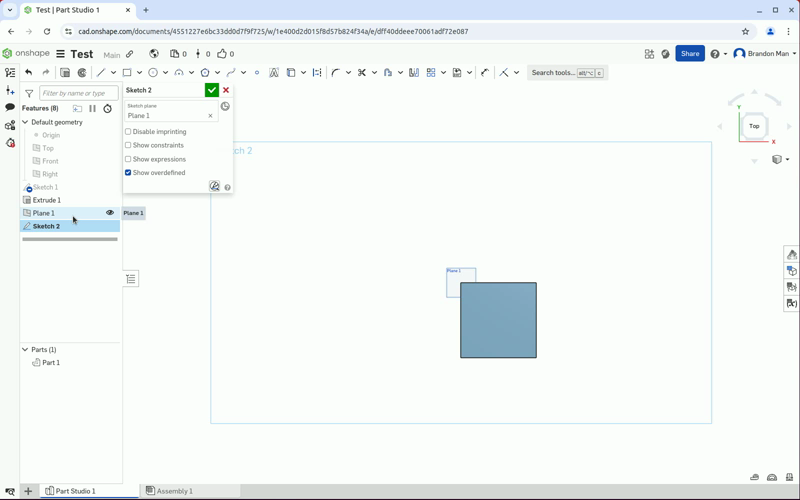
mouse_move(73, 352)
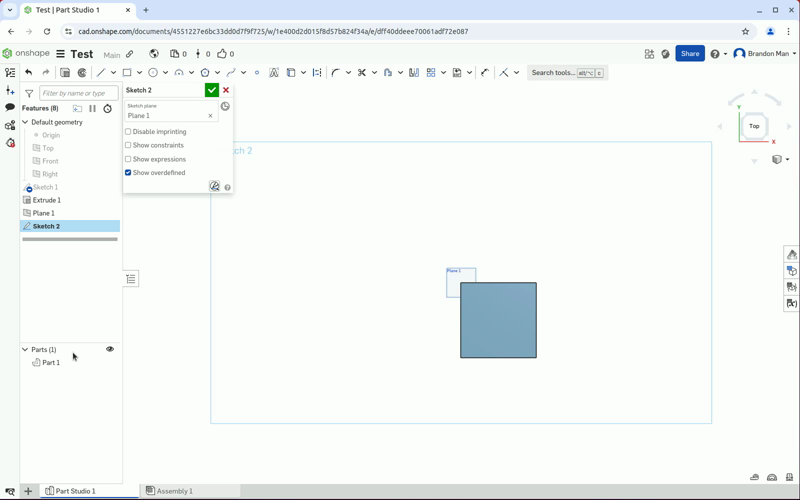
key(y)
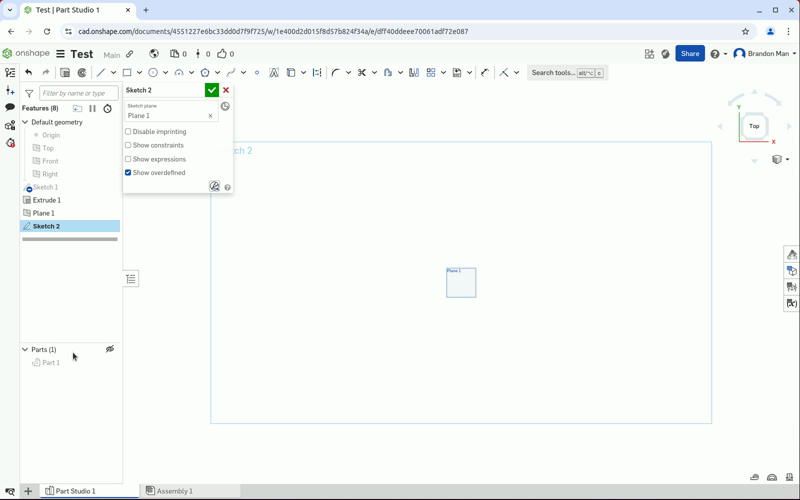
key(l)
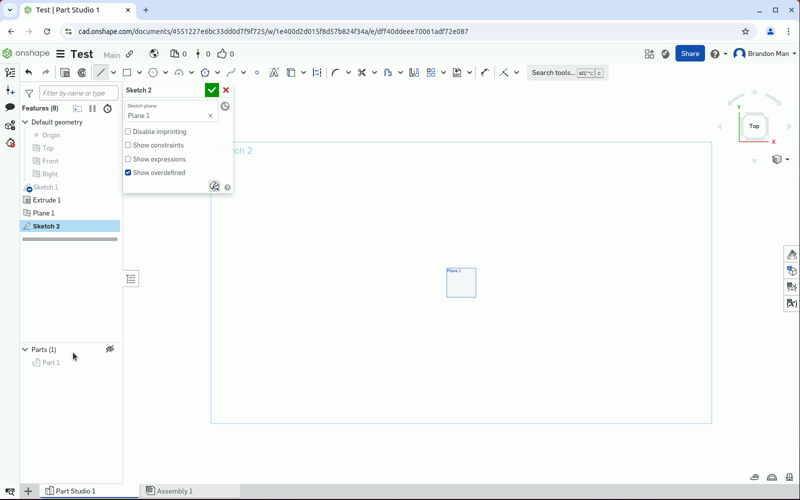
key_down(shift)
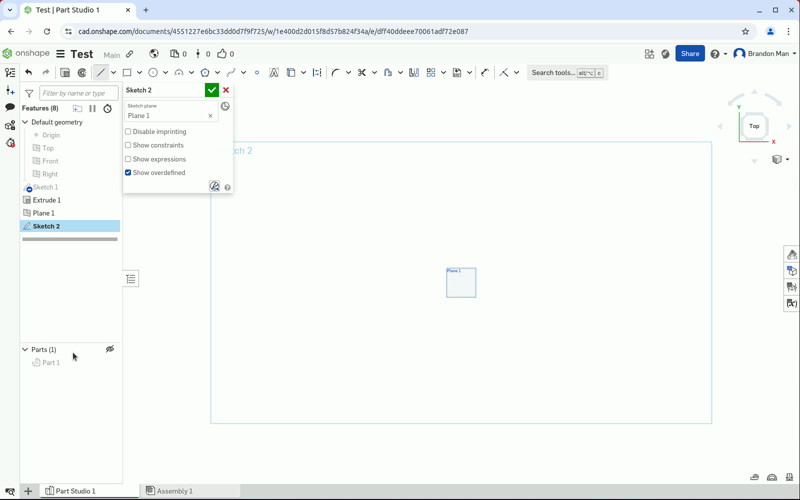
mouse_move(498, 357)
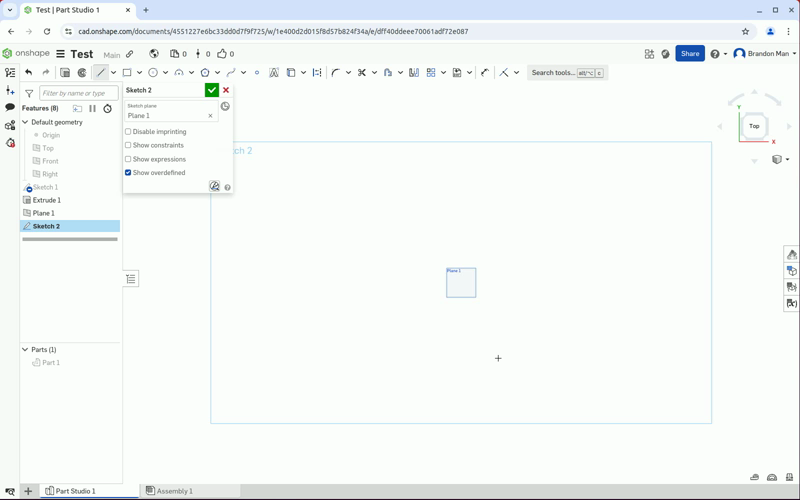
click(498, 357)
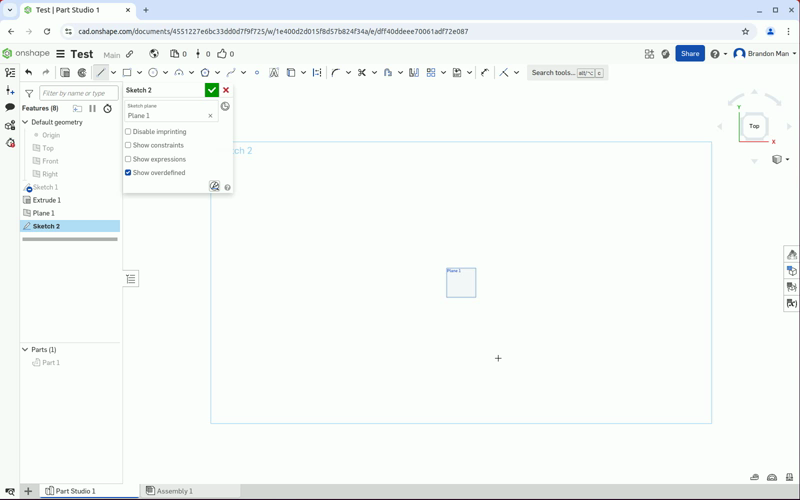
key_up(shift)
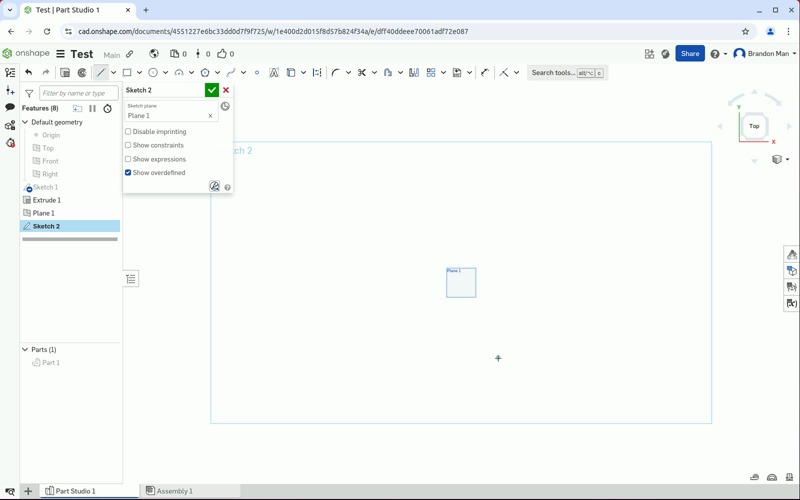
key_down(shift)
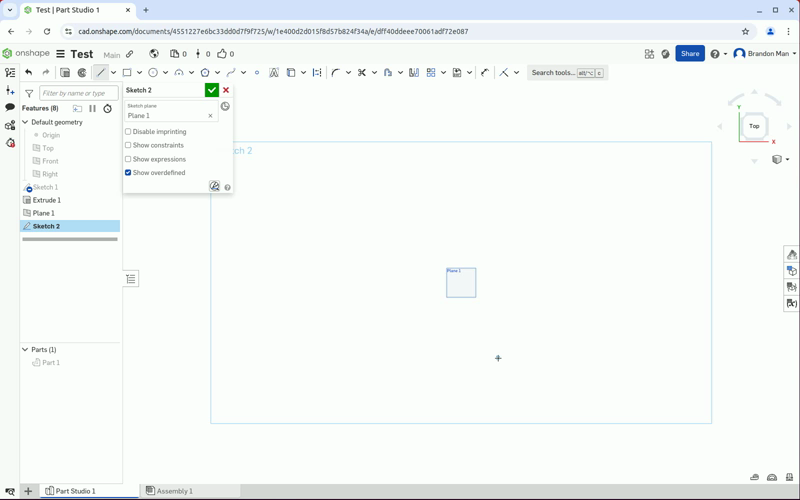
mouse_move(528, 357)
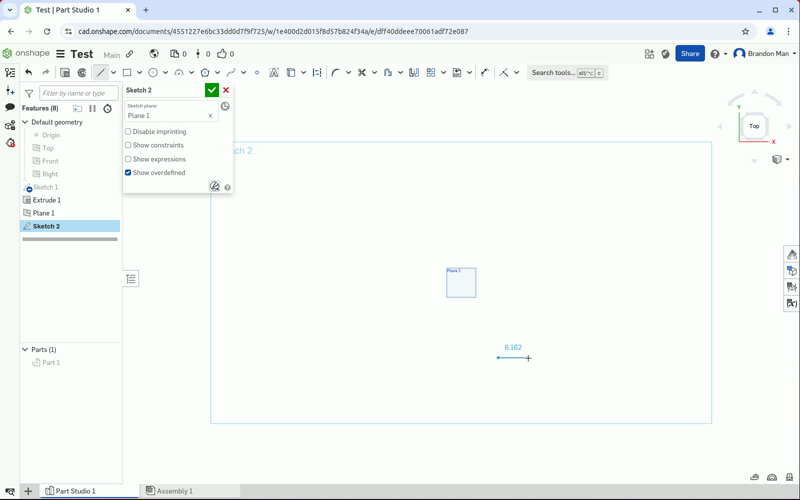
mouse_move(536, 357)
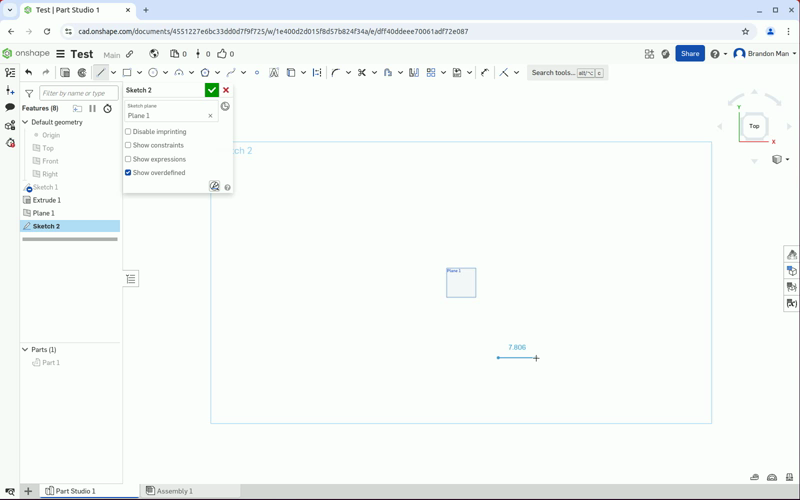
click(536, 357)
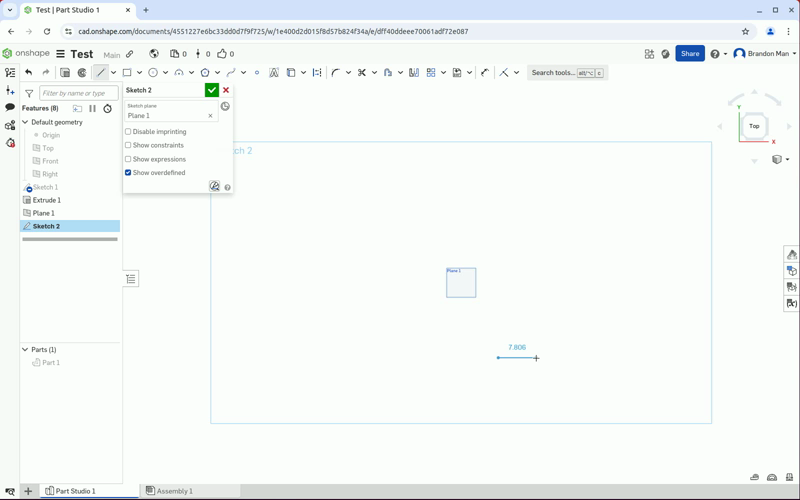
key_up(shift)
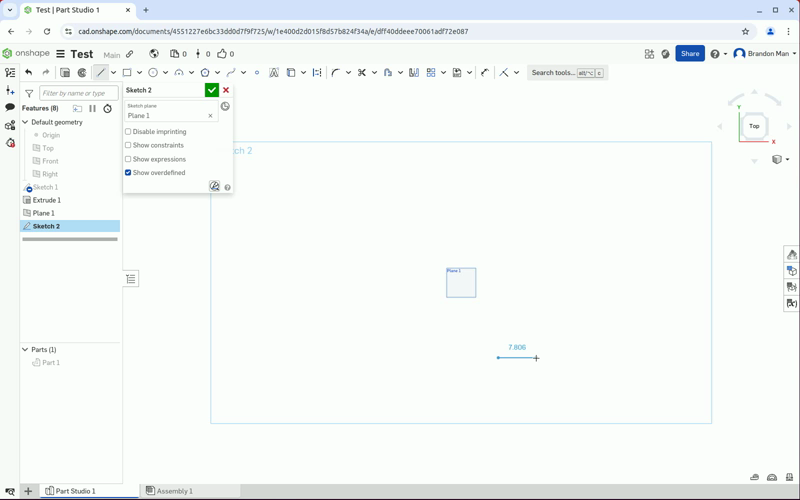
key_down(shift)
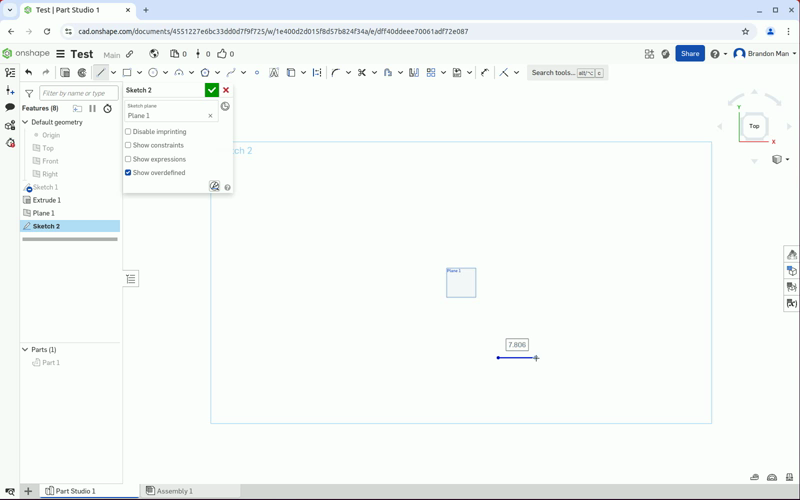
mouse_move(536, 282)
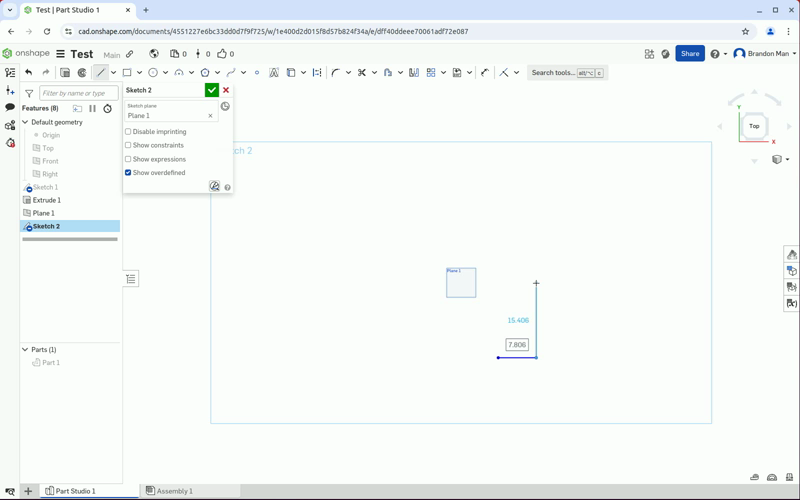
click(536, 282)
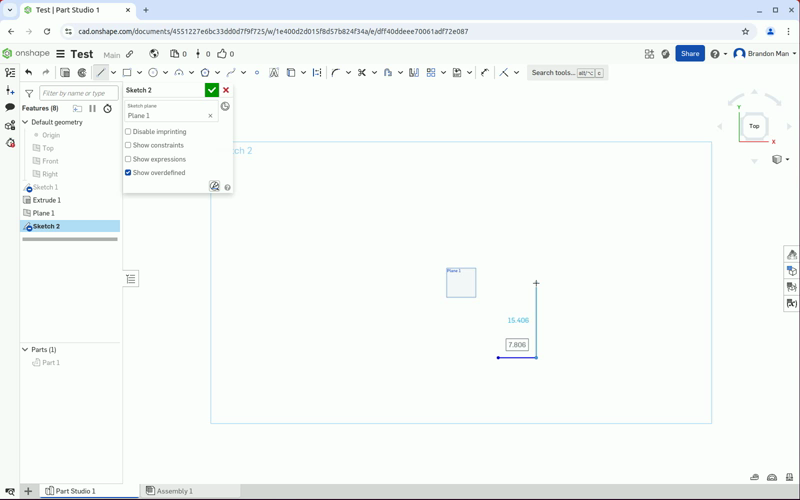
key_up(shift)
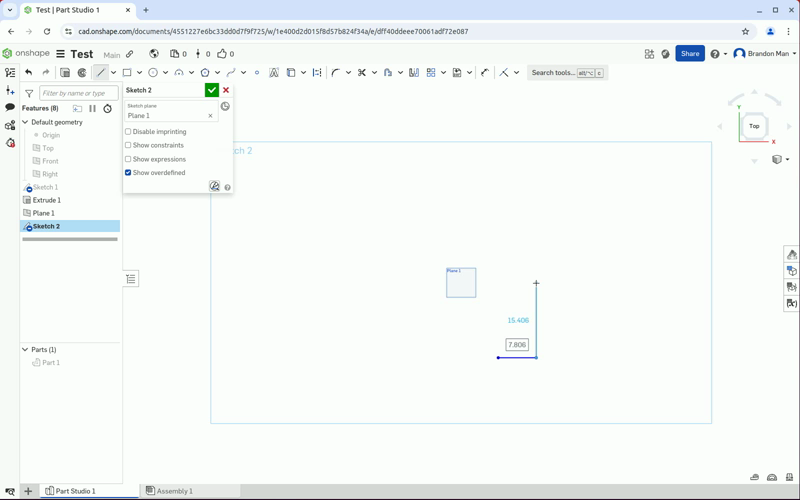
key_down(shift)
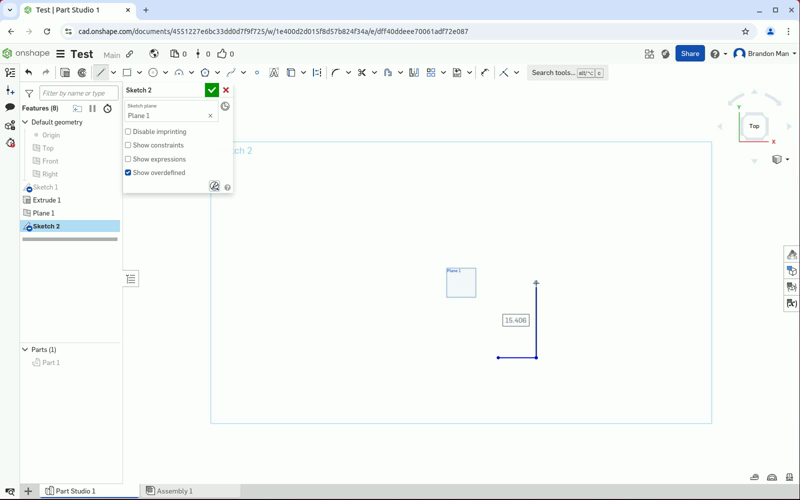
mouse_move(566, 282)
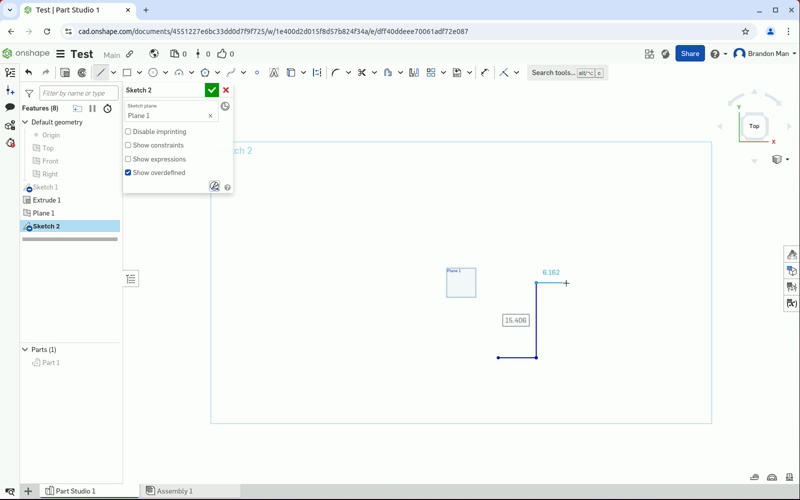
mouse_move(498, 282)
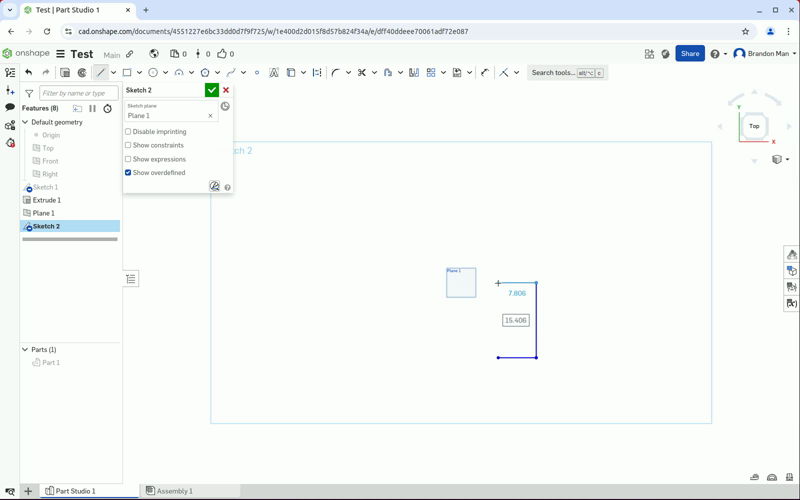
click(498, 282)
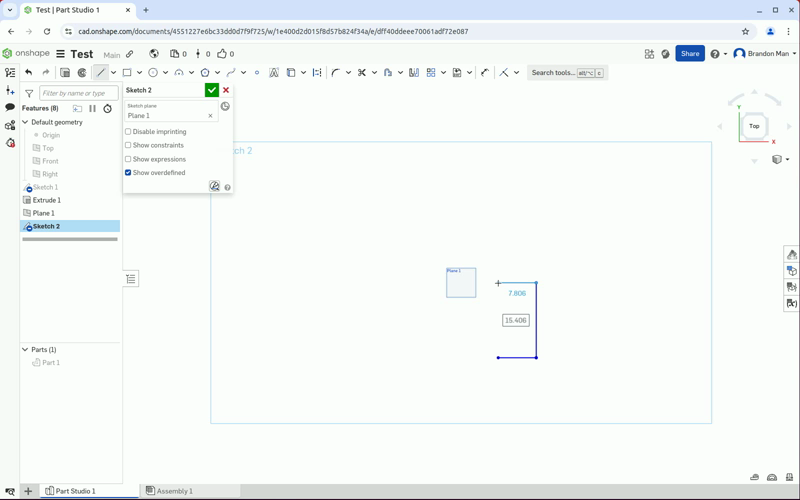
key_up(shift)
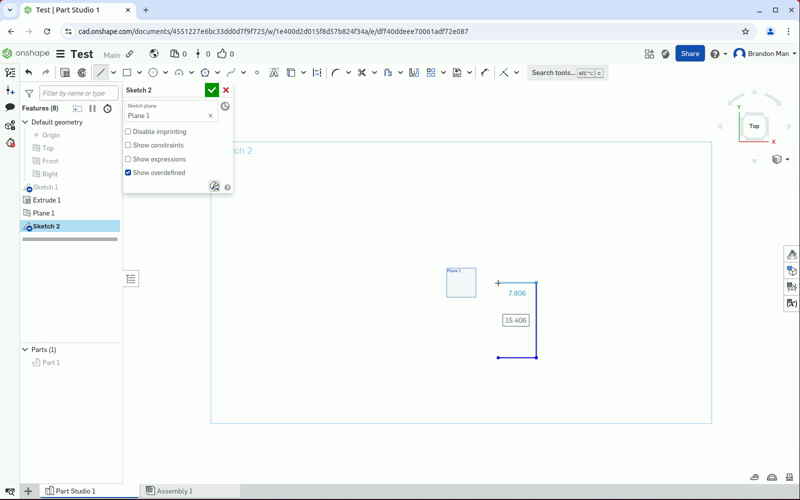
key_down(shift)
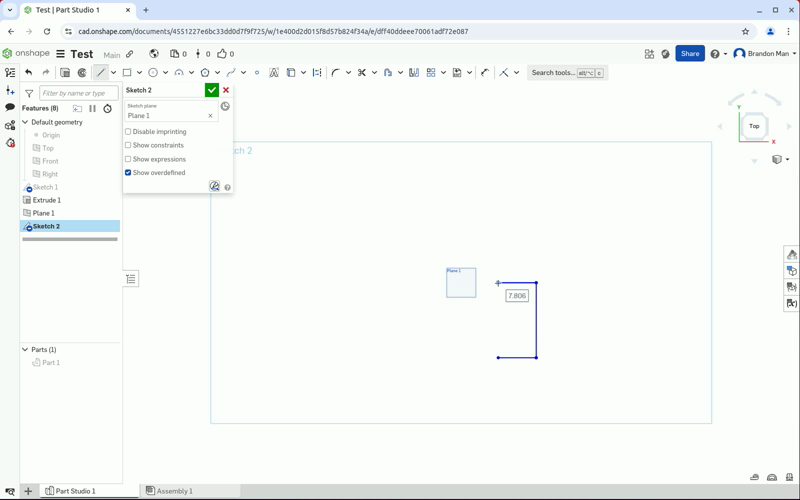
mouse_move(498, 357)
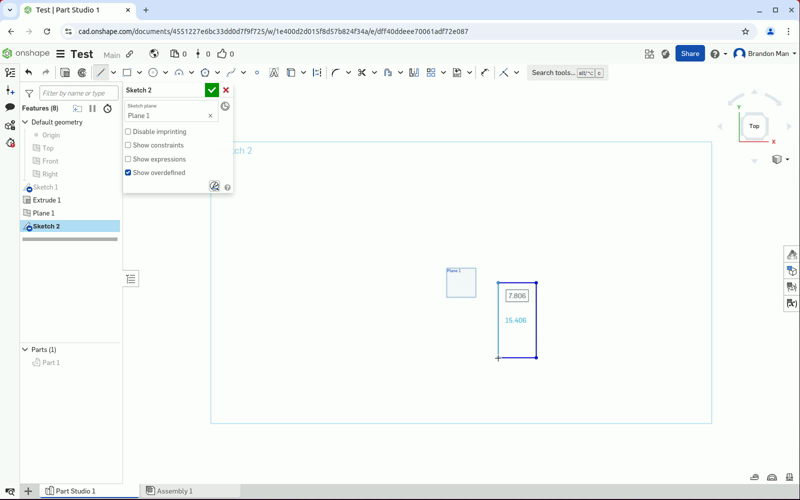
key_up(shift)
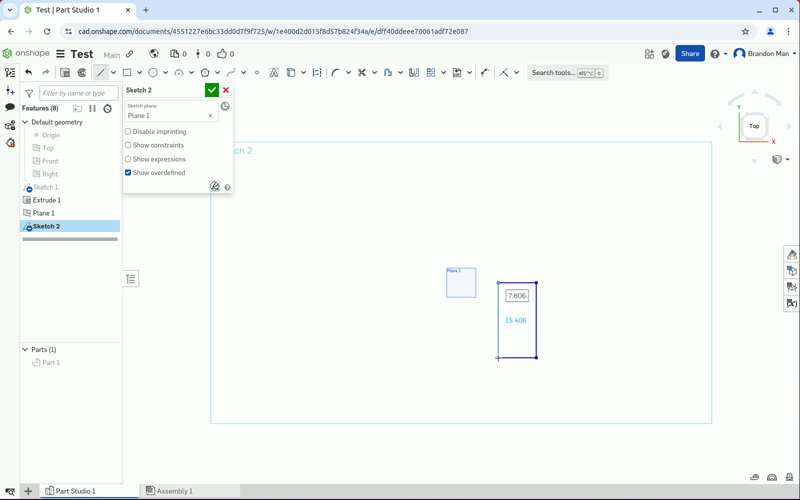
click(498, 357)
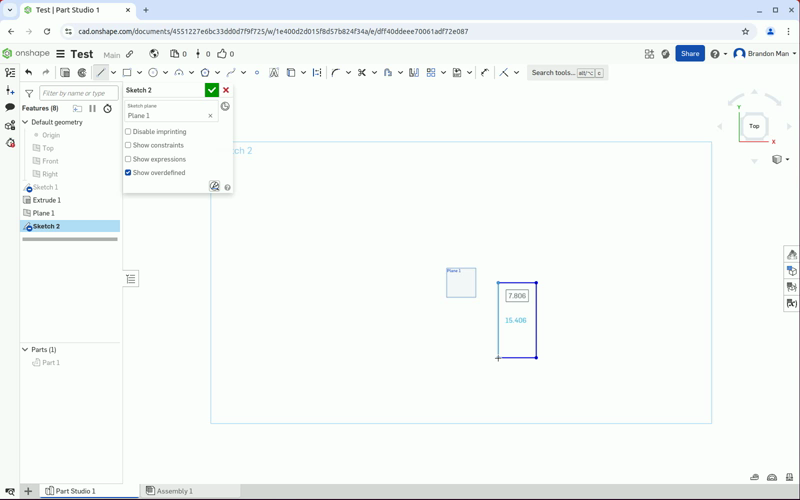
key(esc)
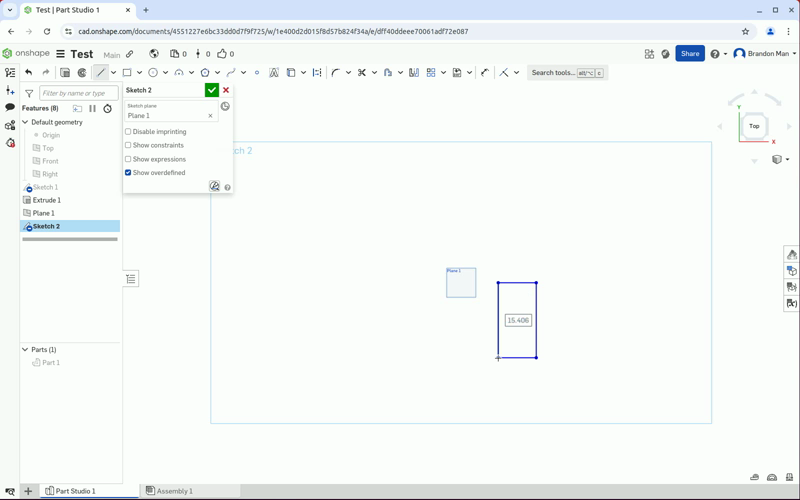
mouse_move(517, 300)
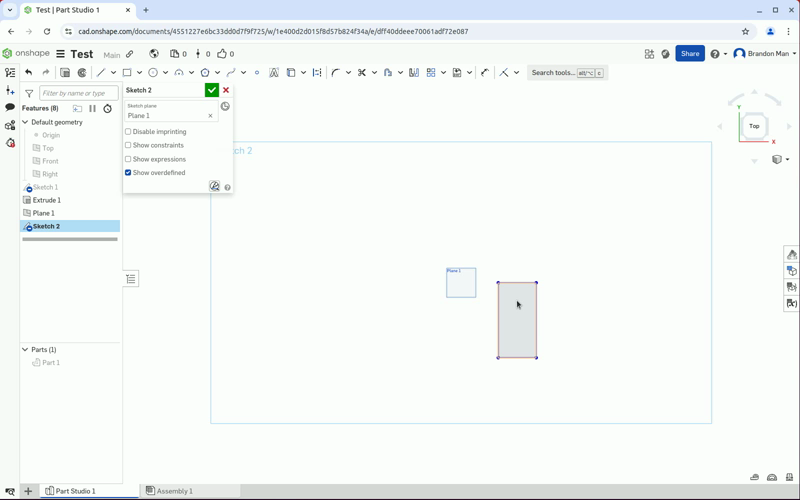
click(517, 300)
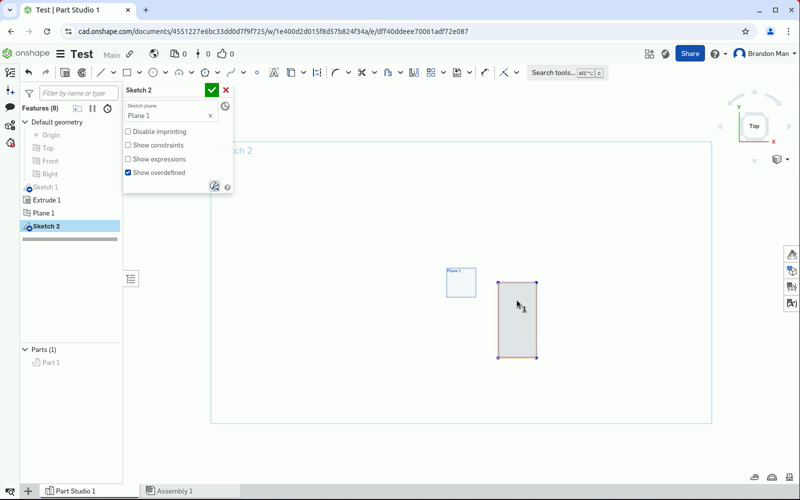
mouse_move(73, 352)
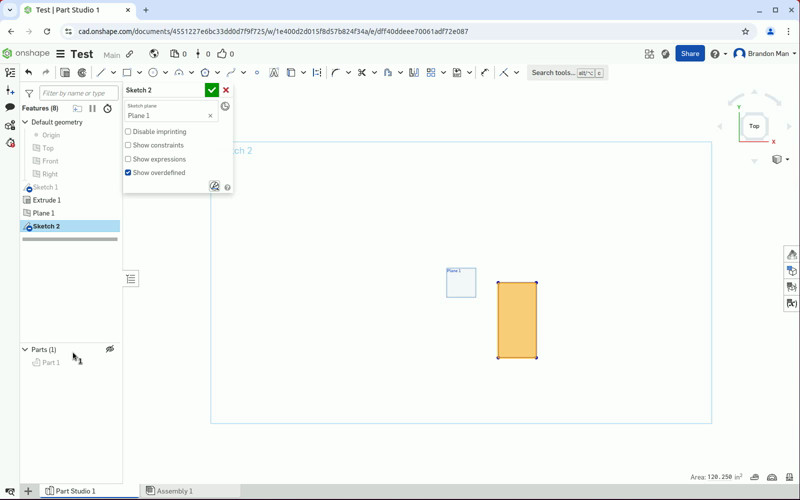
key(shift+y)
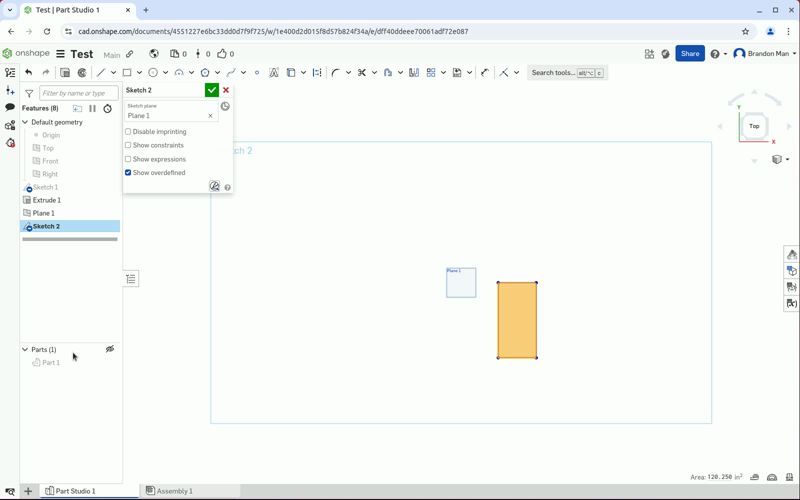
key(shift+e)
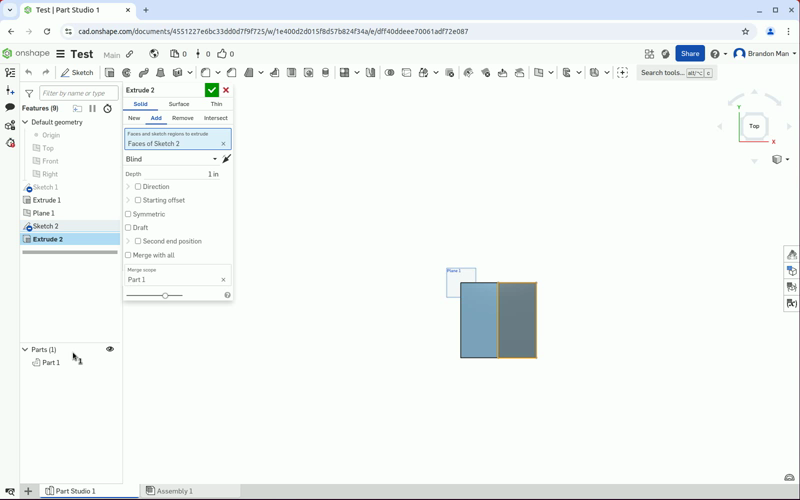
mouse_move(143, 106)
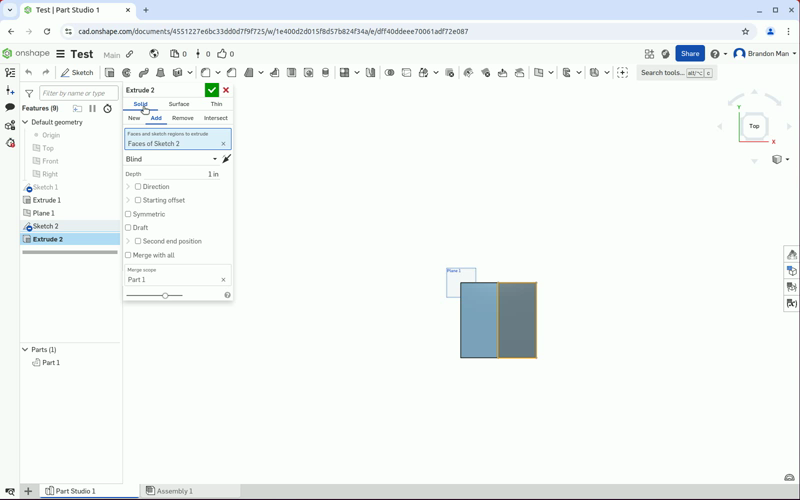
click(143, 106)
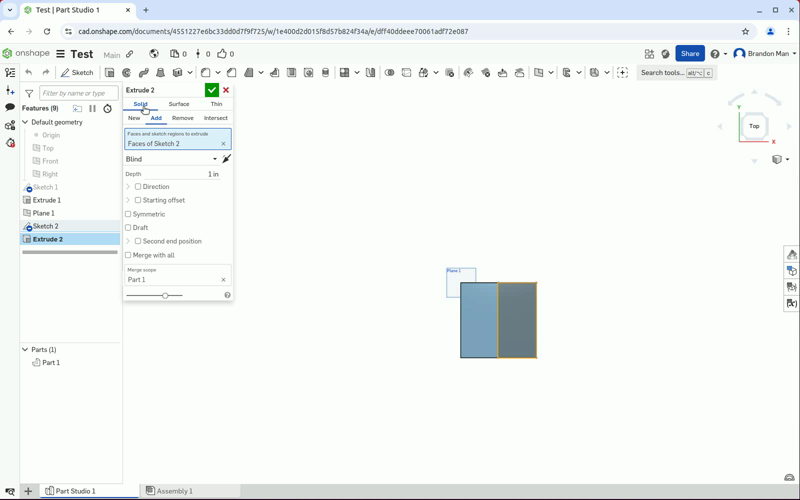
mouse_move(137, 120)
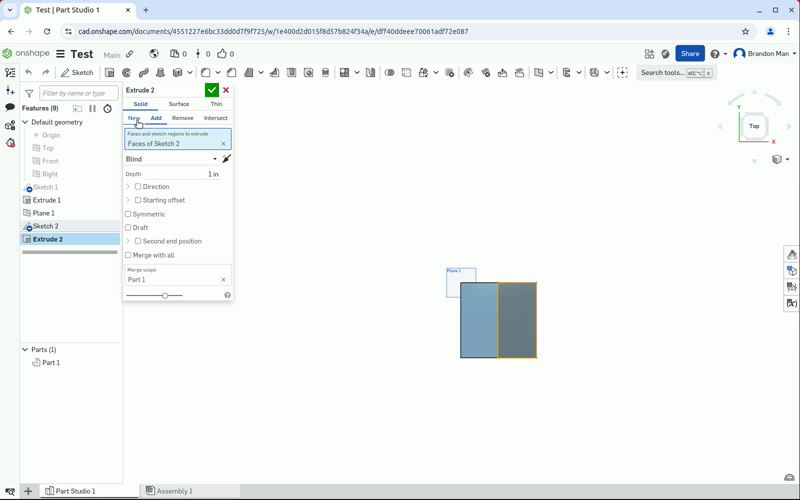
click(137, 120)
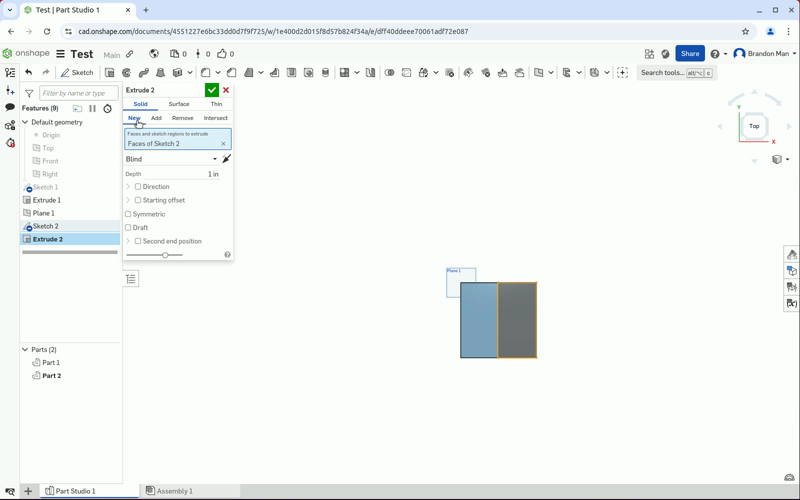
key(tab, 4)
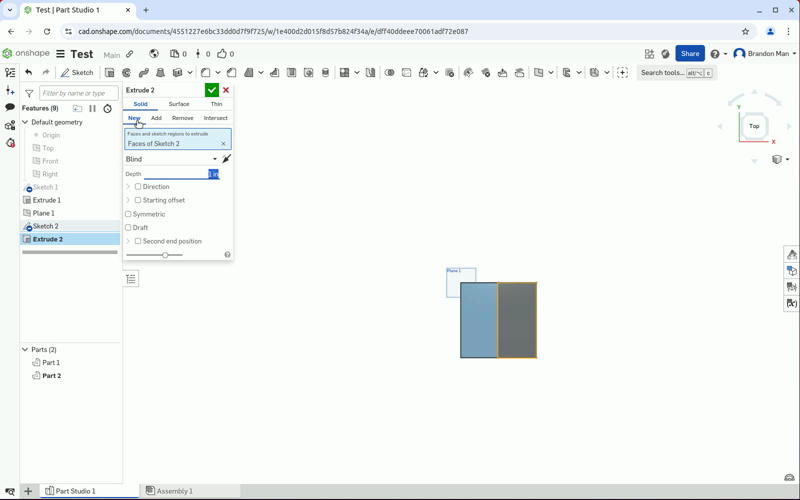
text(6.258)
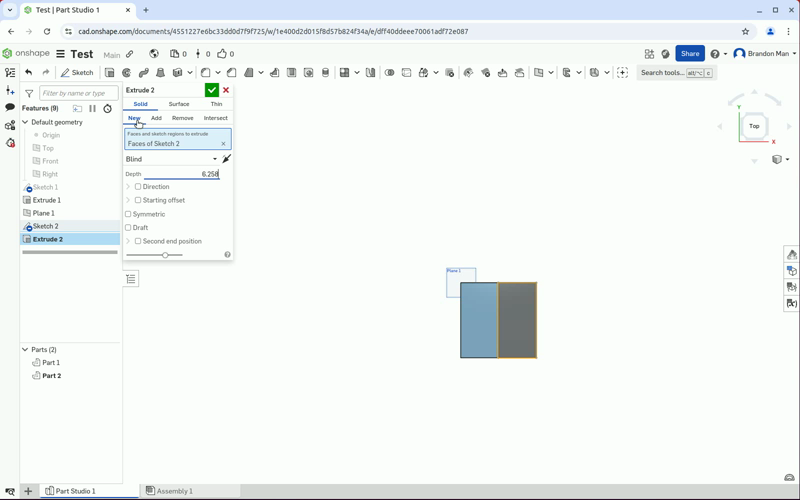
key(enter)
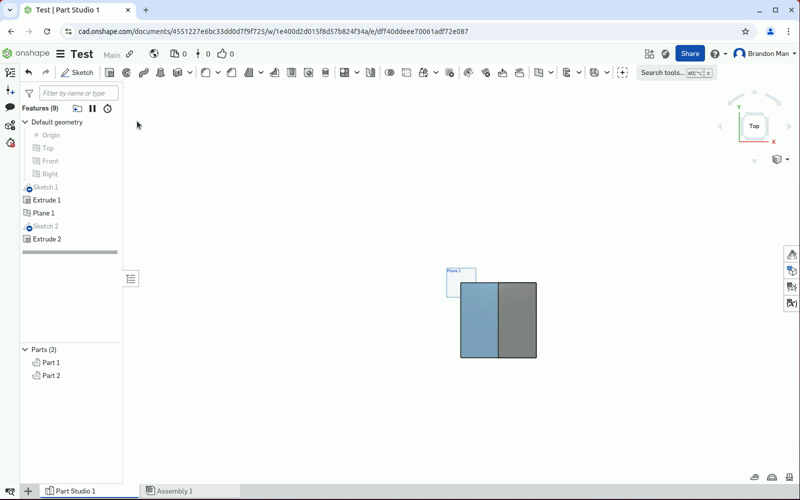
key(shift+h)
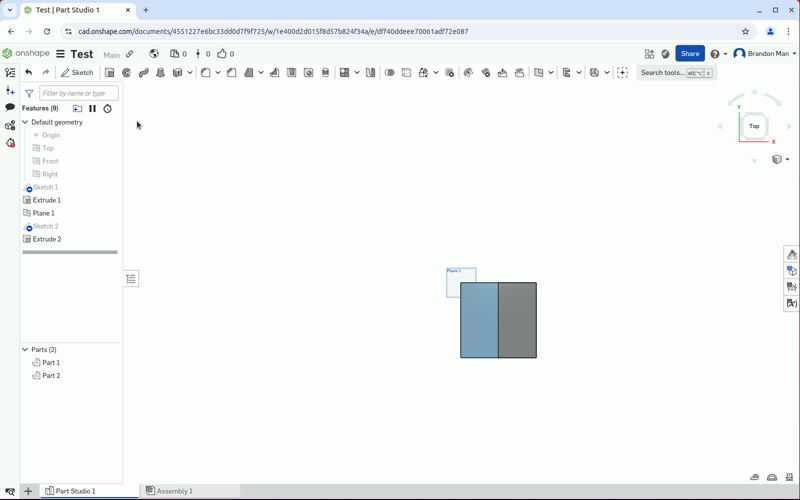
key(shift+h)
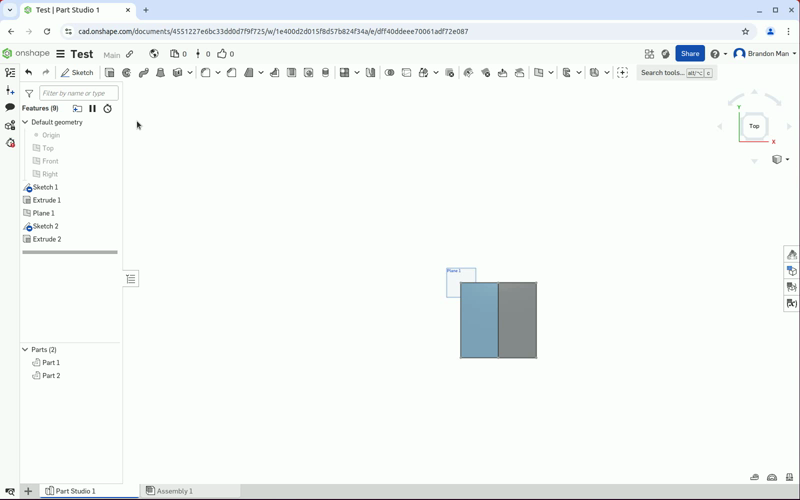
key(shift+7)
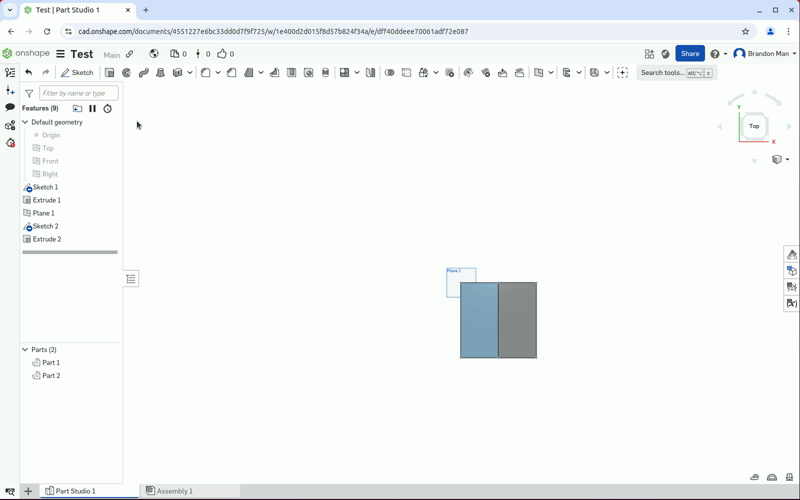
key(up, 3)
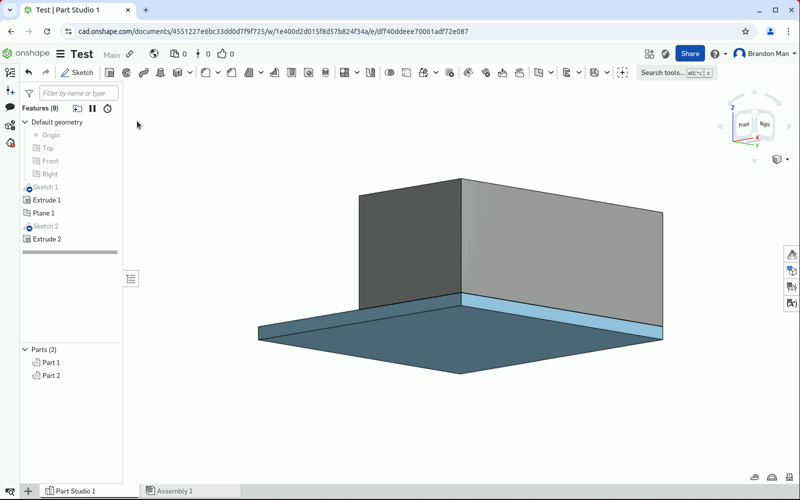
key(left, 3)
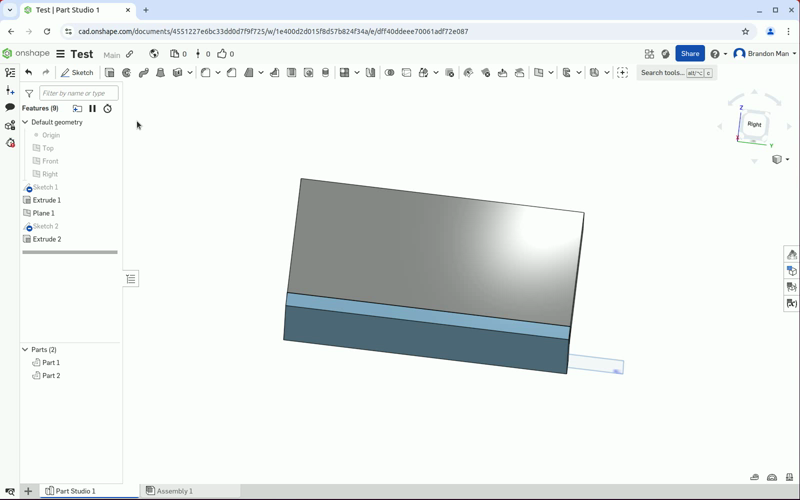
key(right, 3)
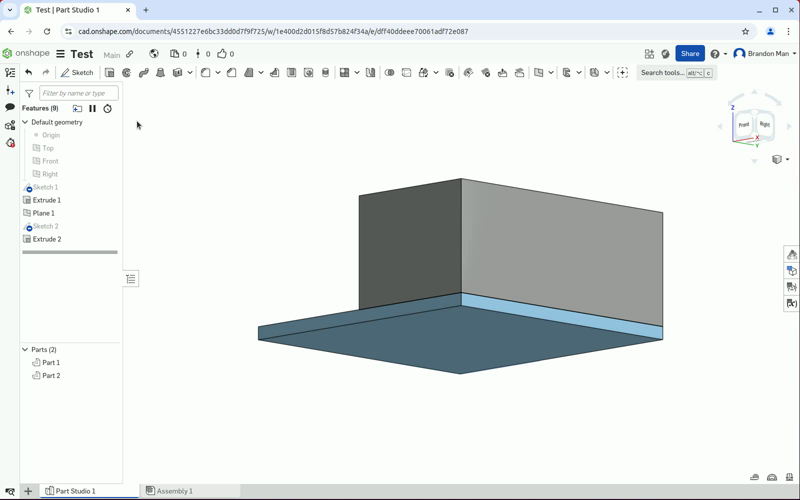
key(down, 3)
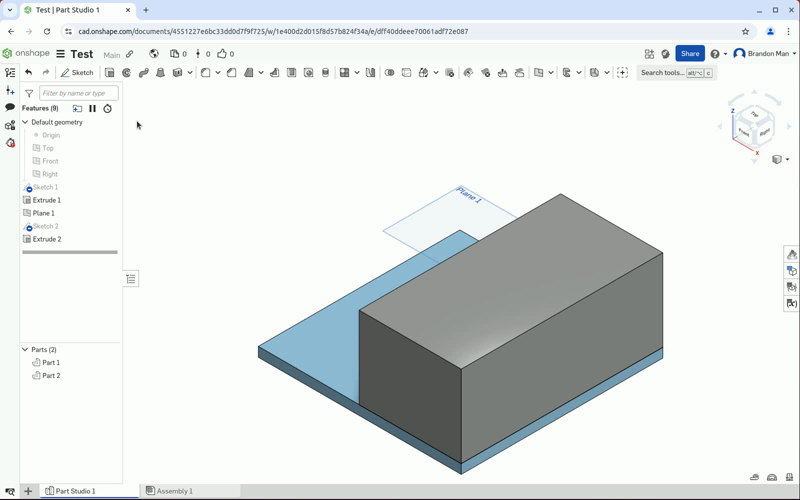
mouse_move(73, 189)
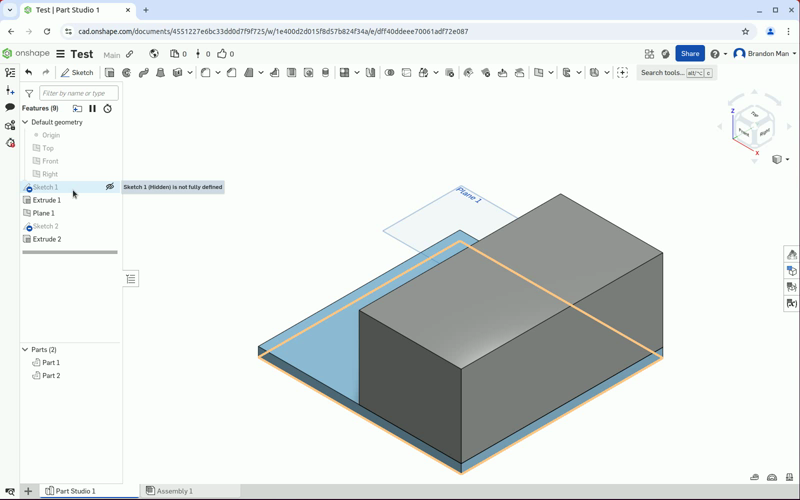
click(73, 189)